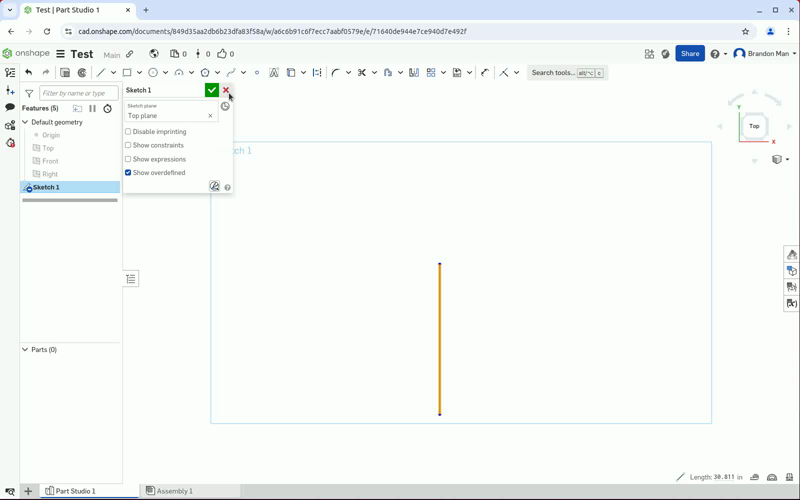
key(shift+h)
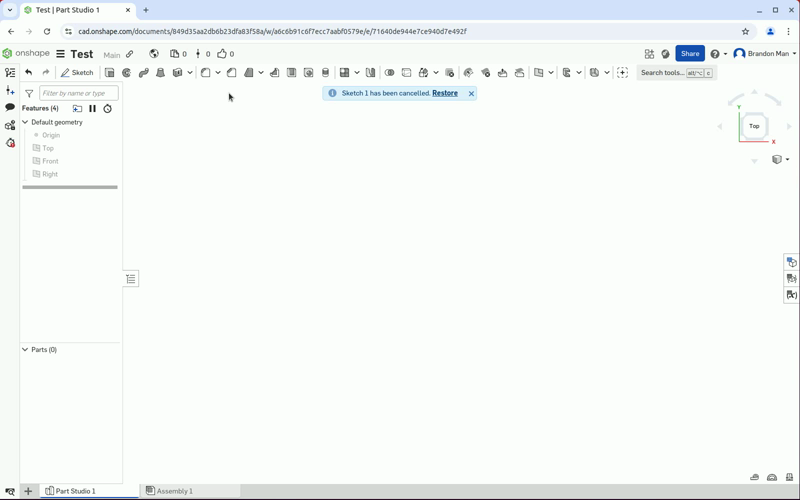
mouse_move(73, 352)
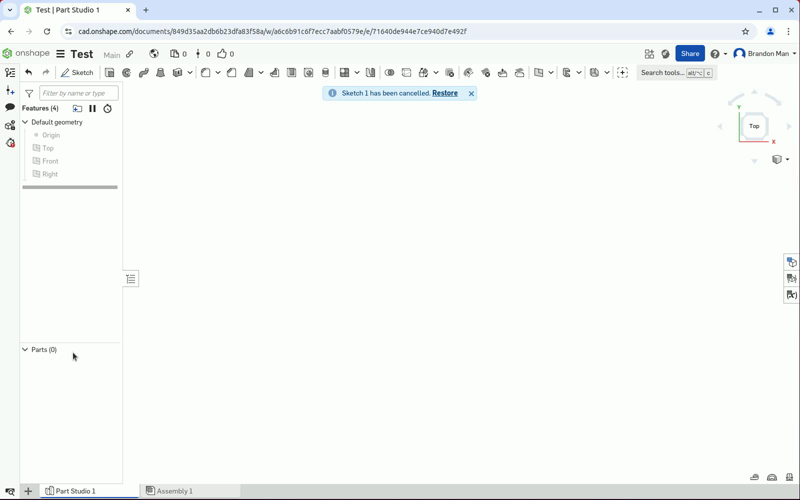
key(y)
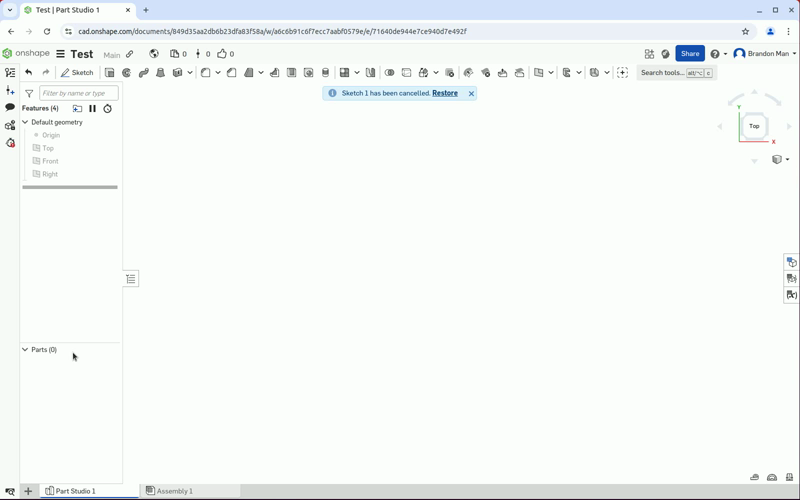
key(shift+p)
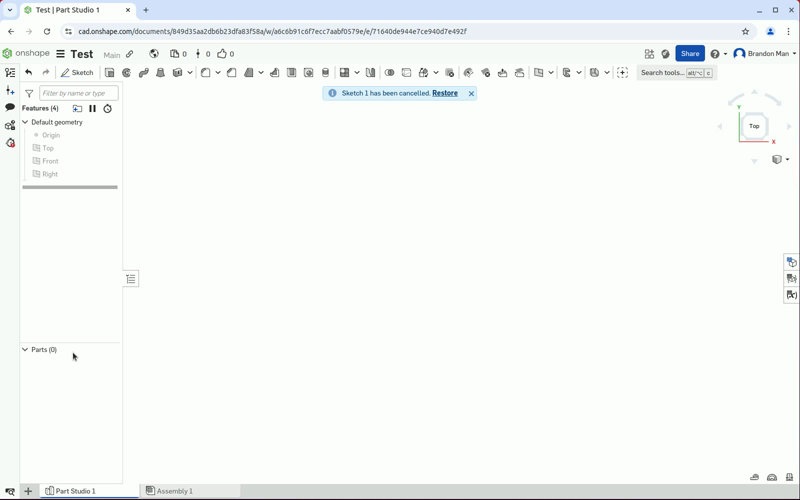
key(space)
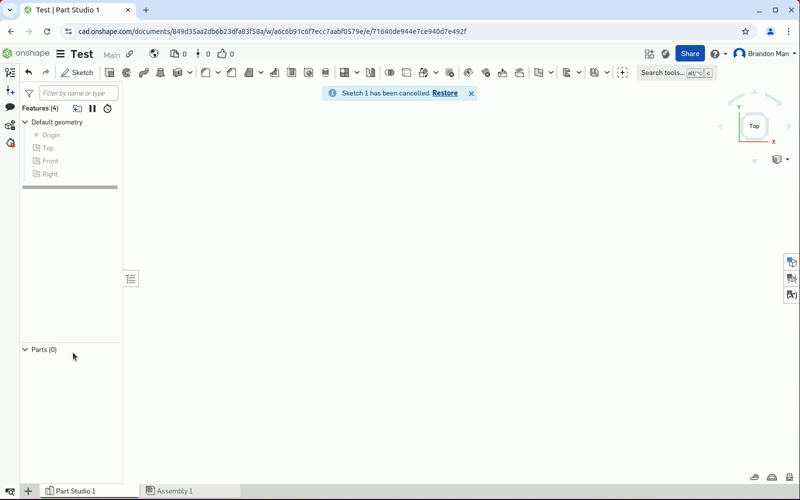
key_down(shift)
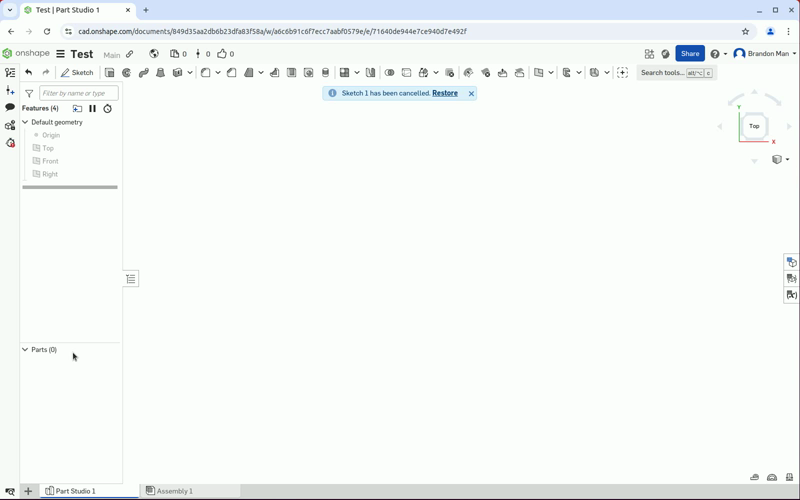
key(up)
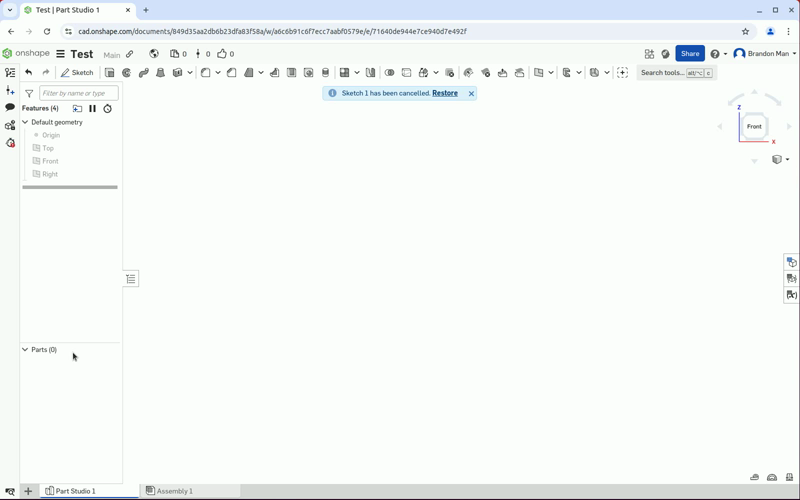
key_up(shift)
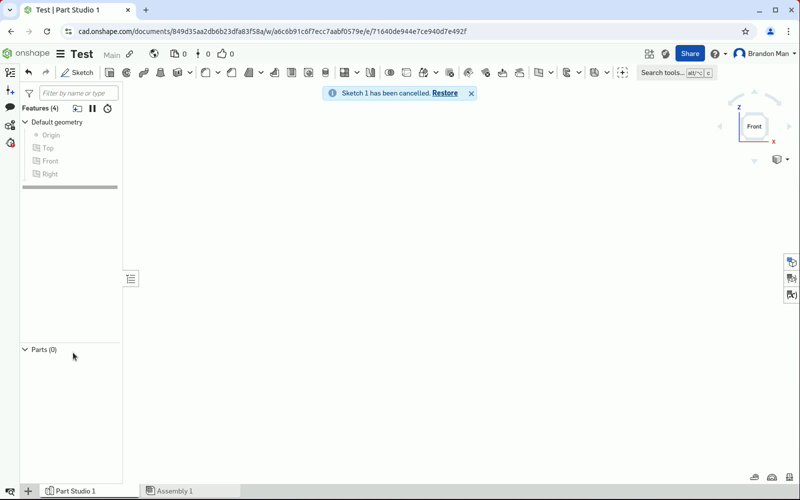
mouse_move(73, 352)
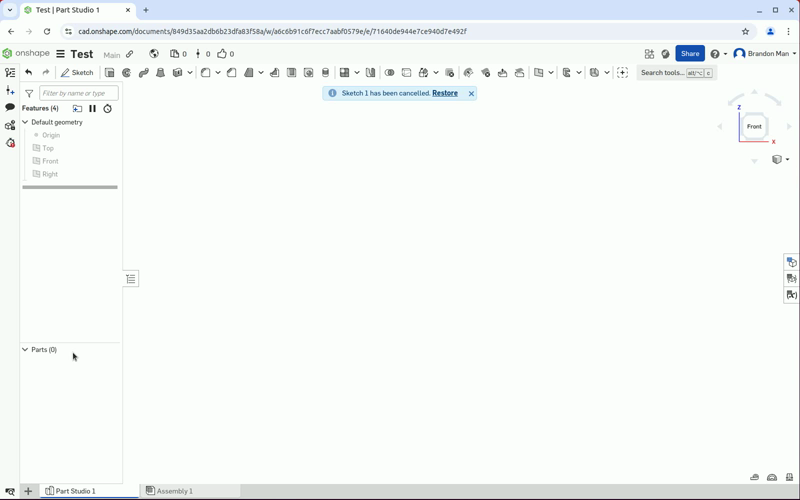
key(shift+y)
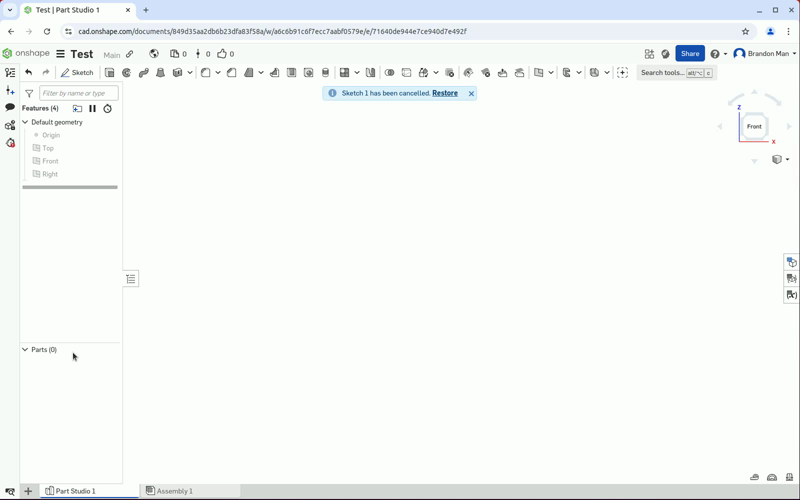
key(shift+s)
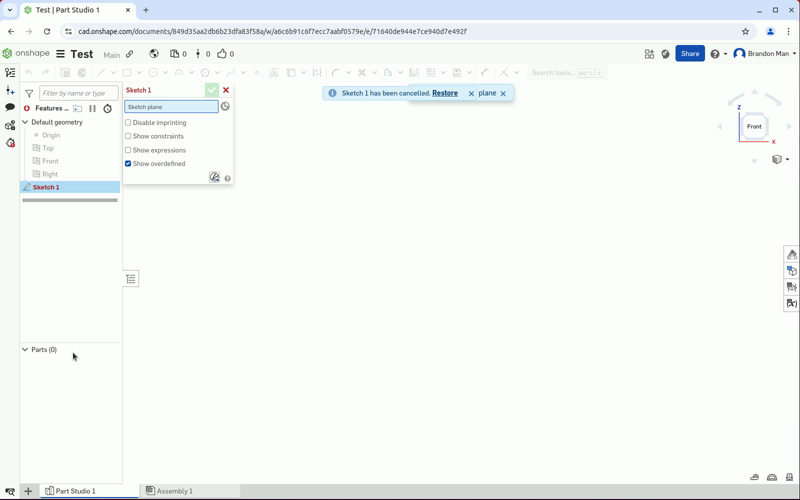
mouse_move(73, 163)
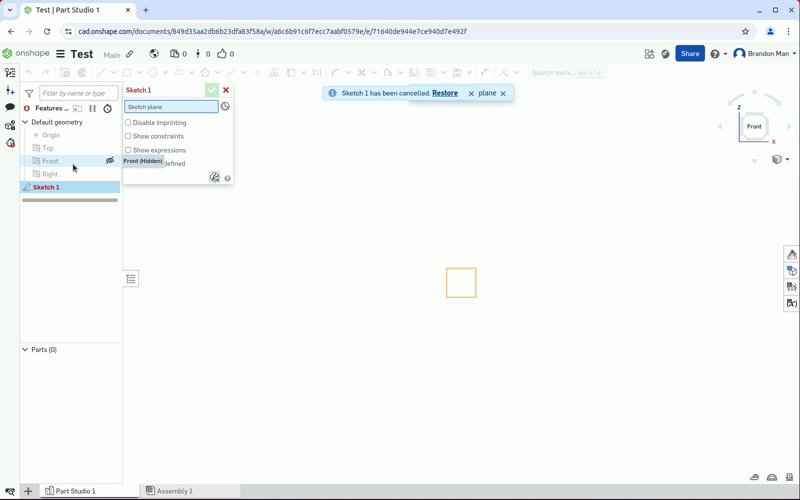
click(73, 163)
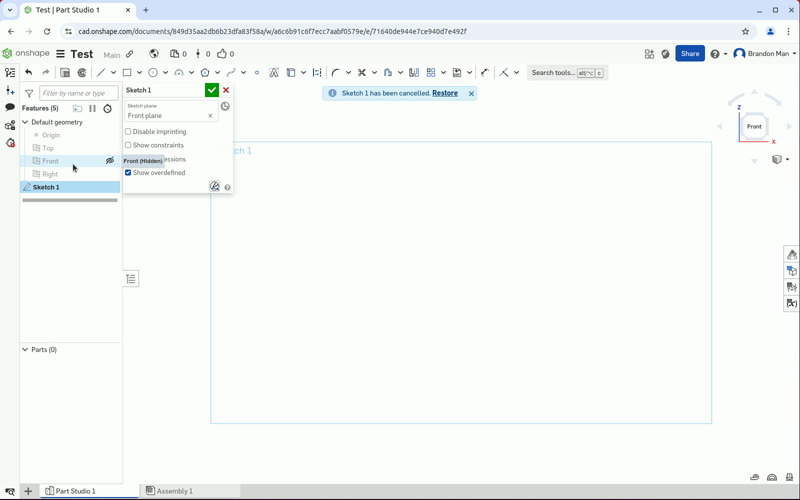
mouse_move(73, 352)
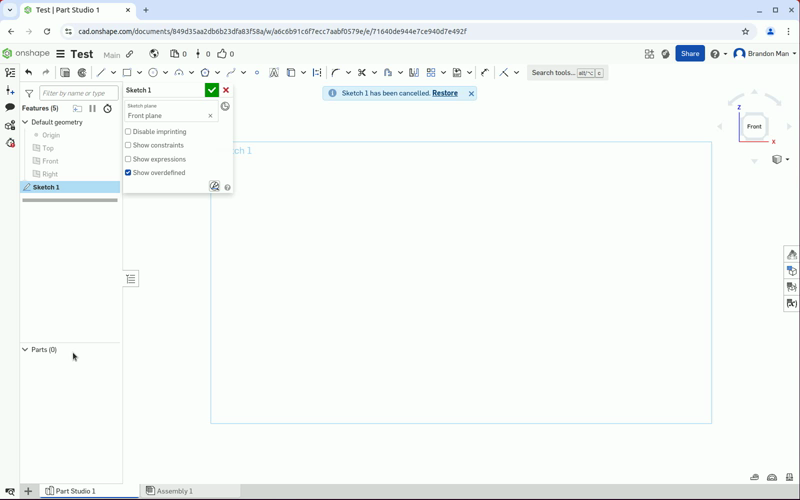
key(y)
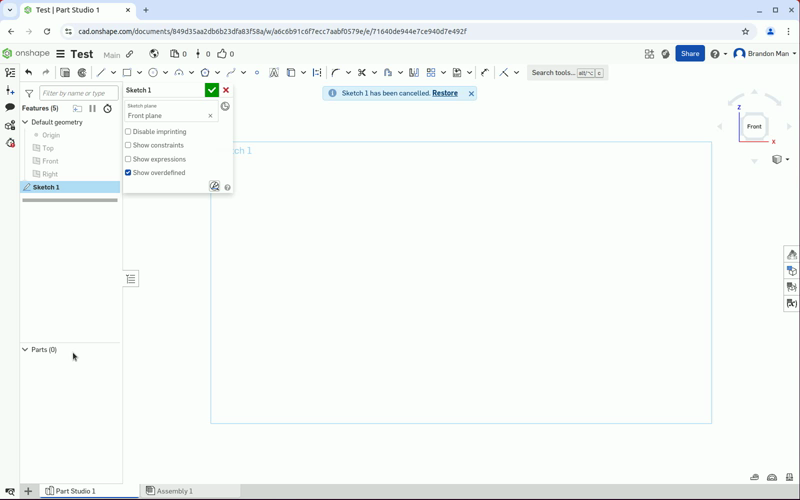
key(l)
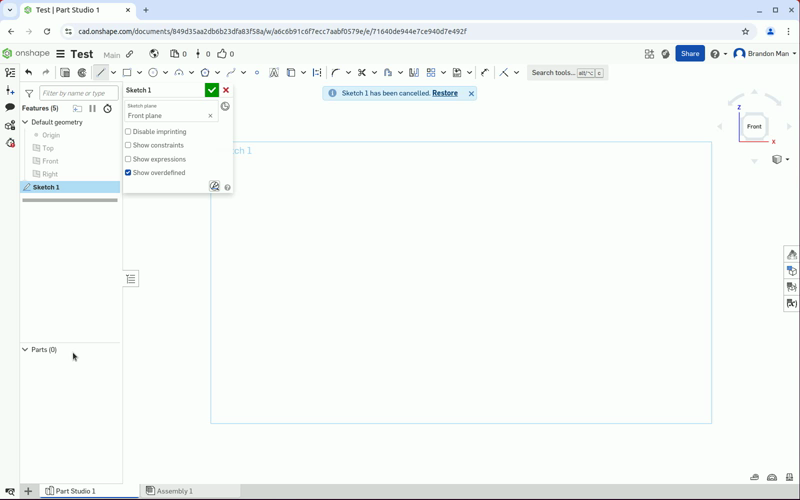
key_down(shift)
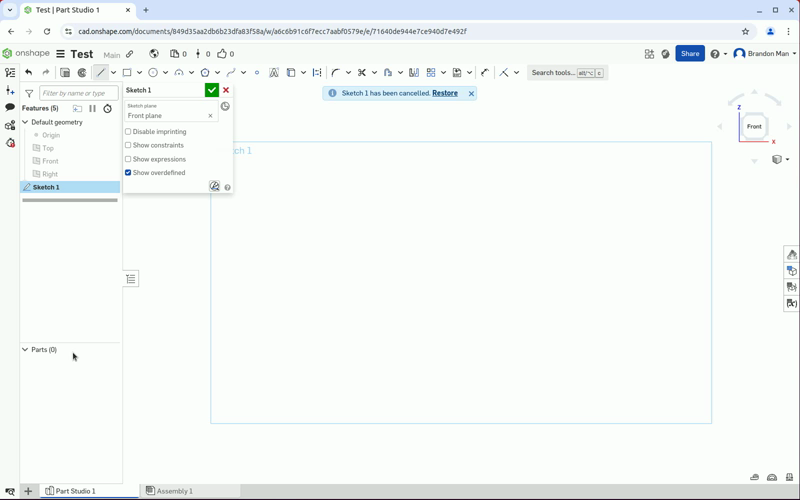
mouse_move(348, 318)
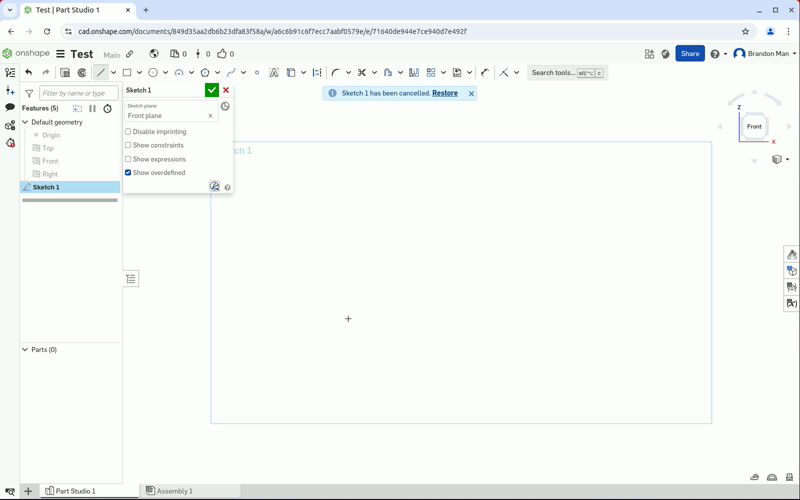
click(348, 318)
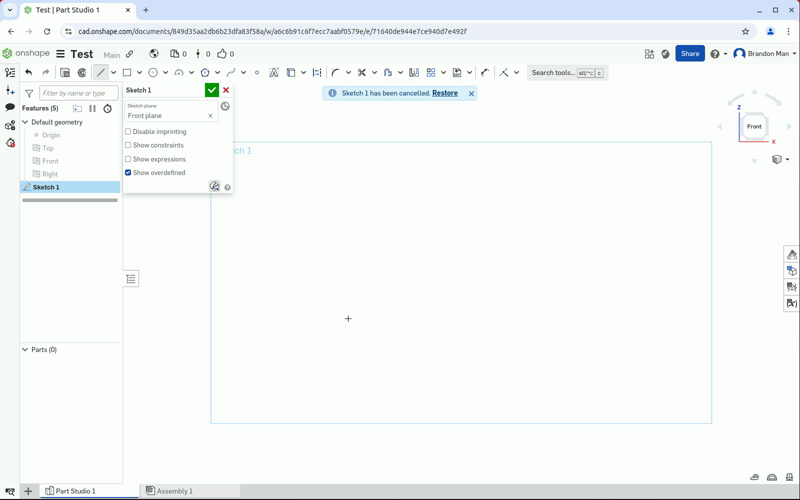
key_up(shift)
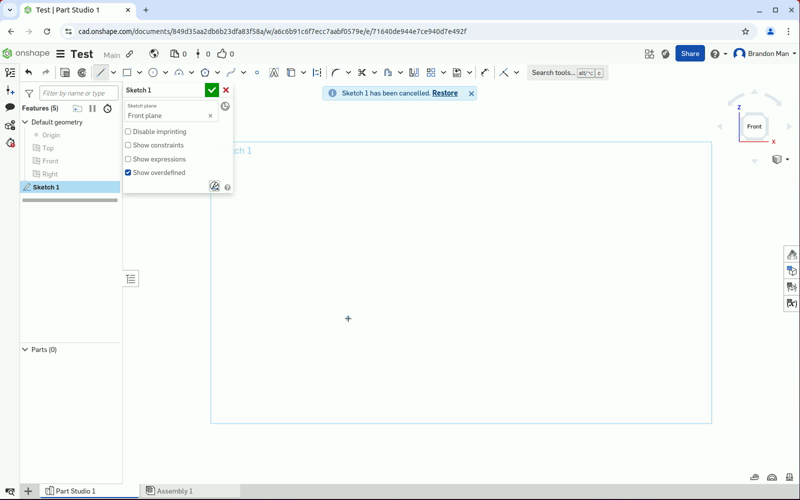
key_down(shift)
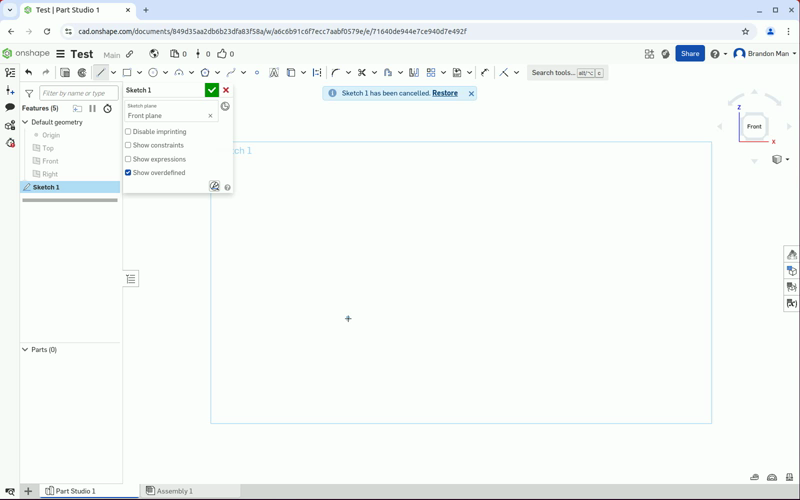
mouse_move(572, 318)
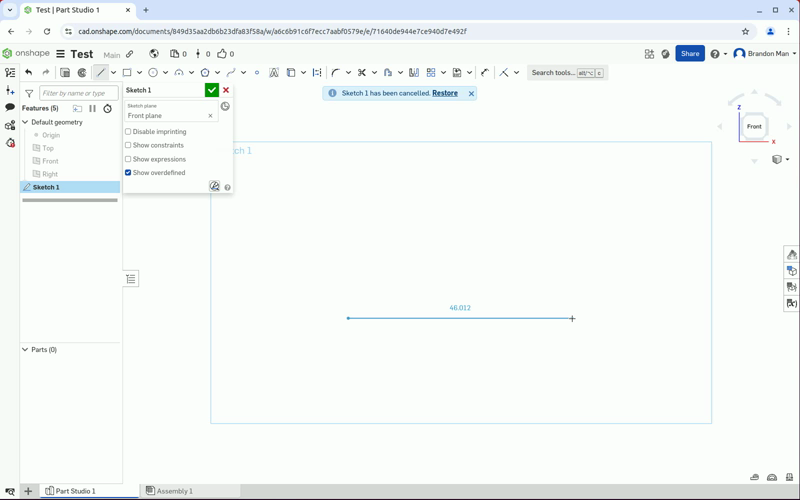
click(572, 318)
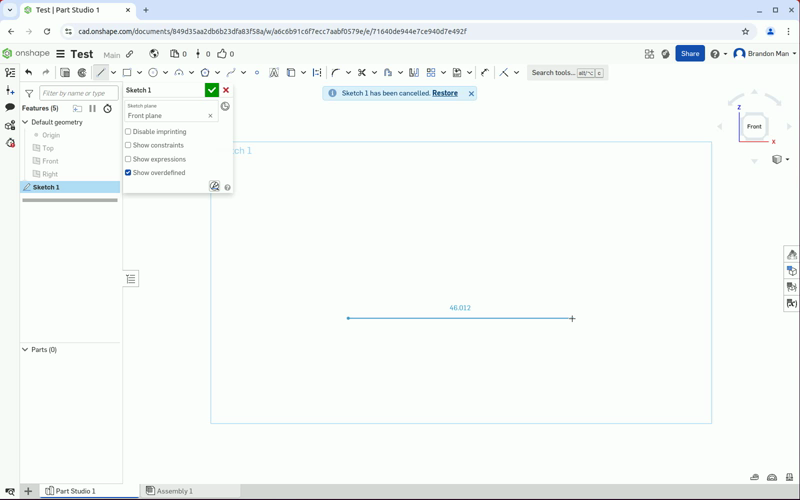
key_up(shift)
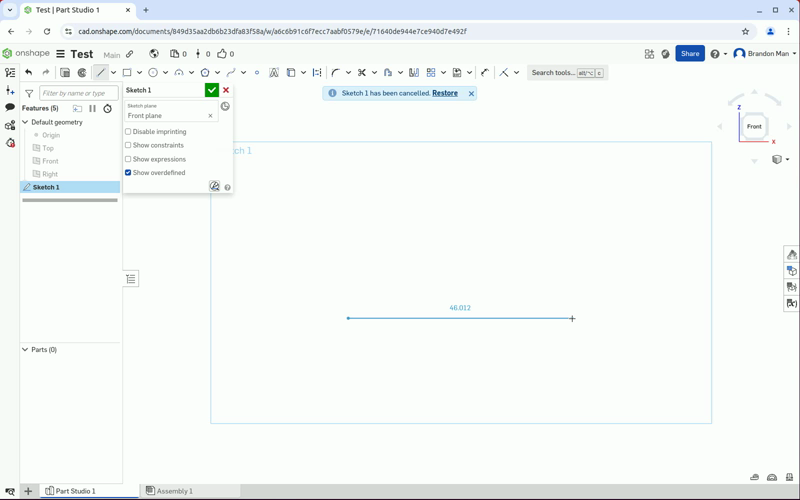
key_down(shift)
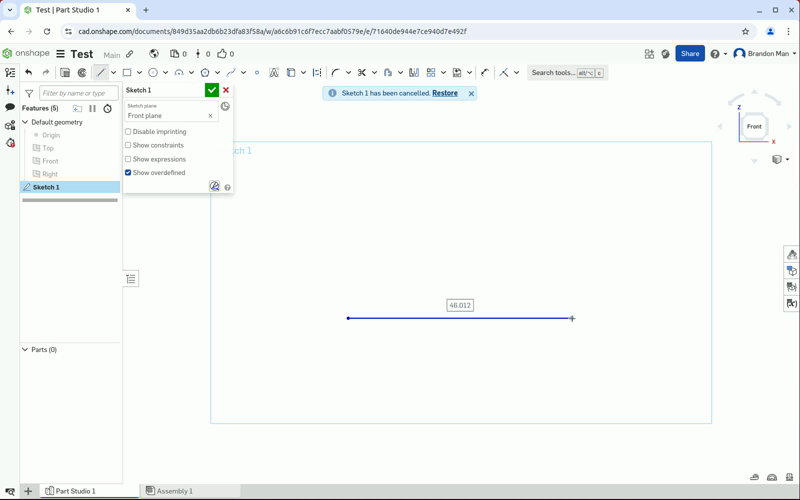
mouse_move(572, 247)
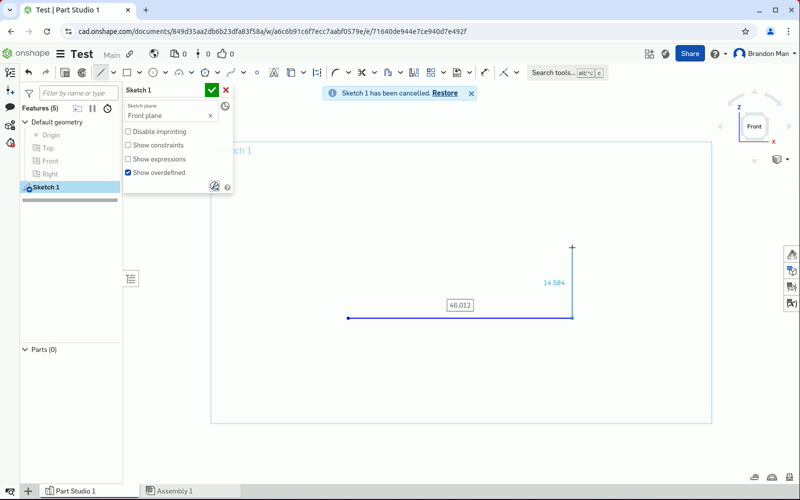
click(572, 247)
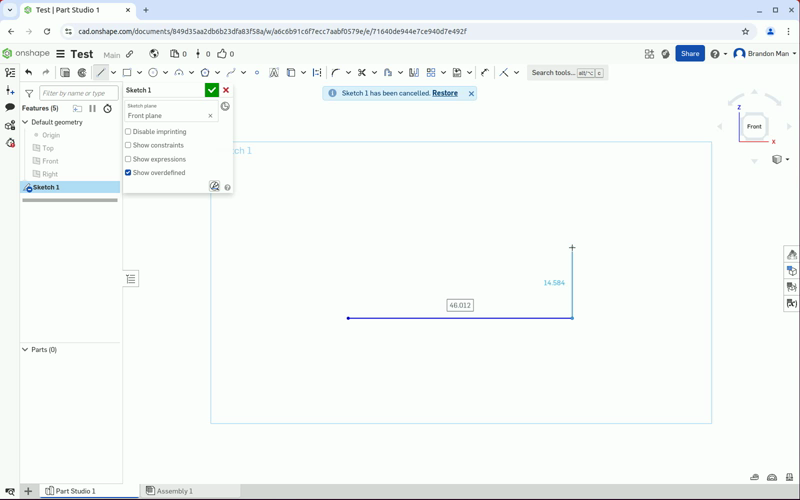
key_up(shift)
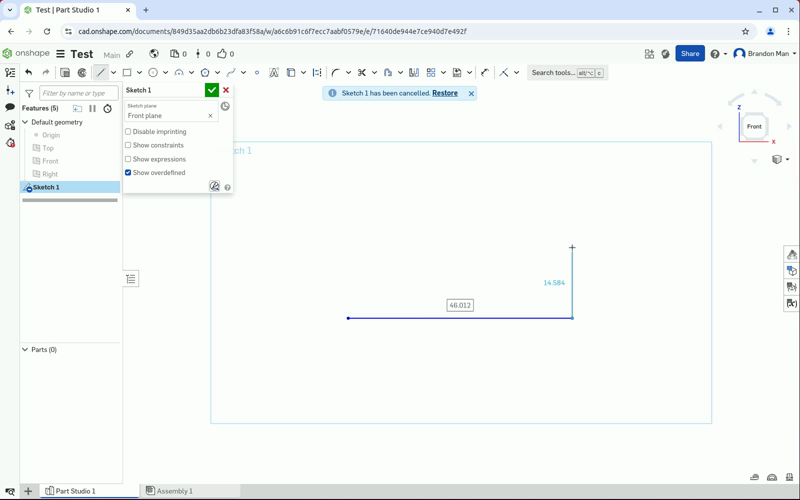
key_down(shift)
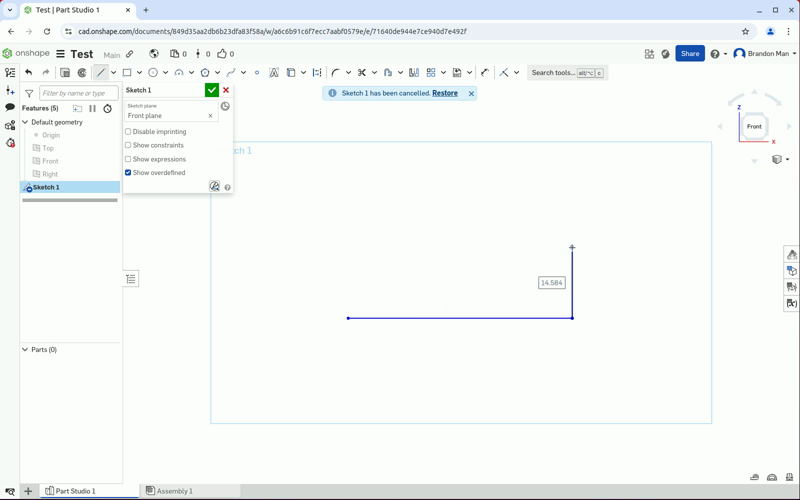
mouse_move(348, 247)
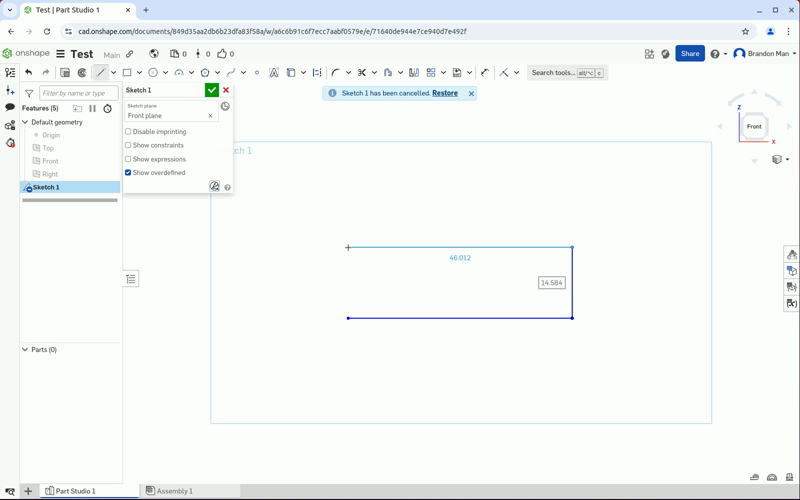
click(348, 247)
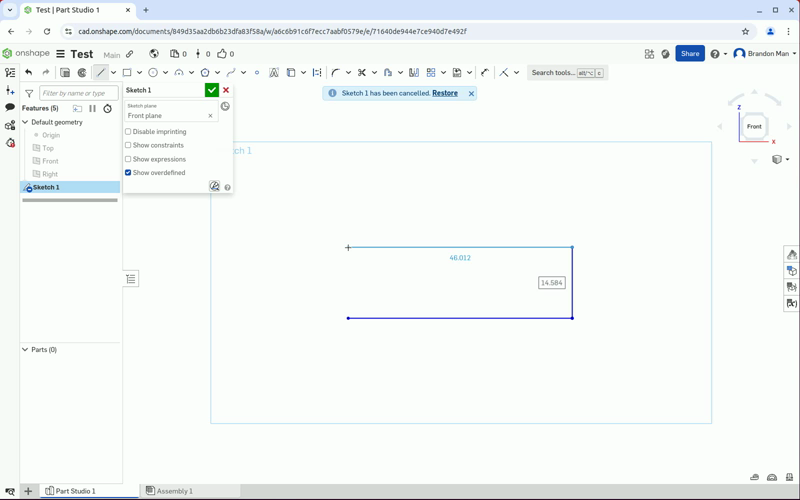
key_up(shift)
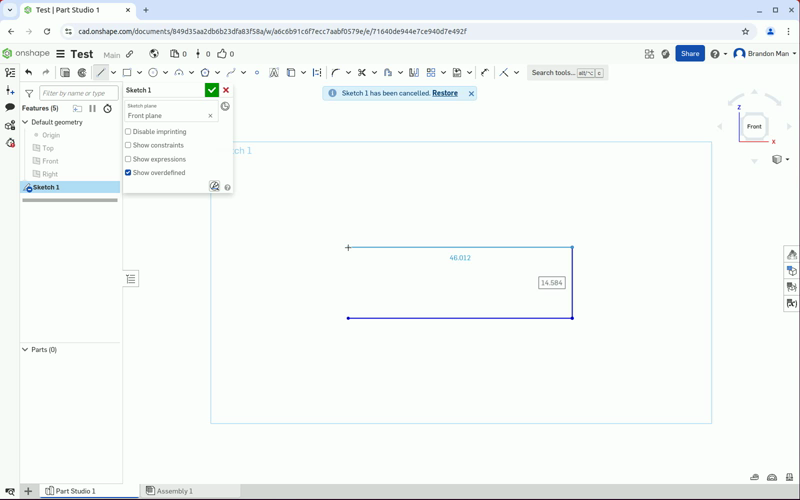
key_down(shift)
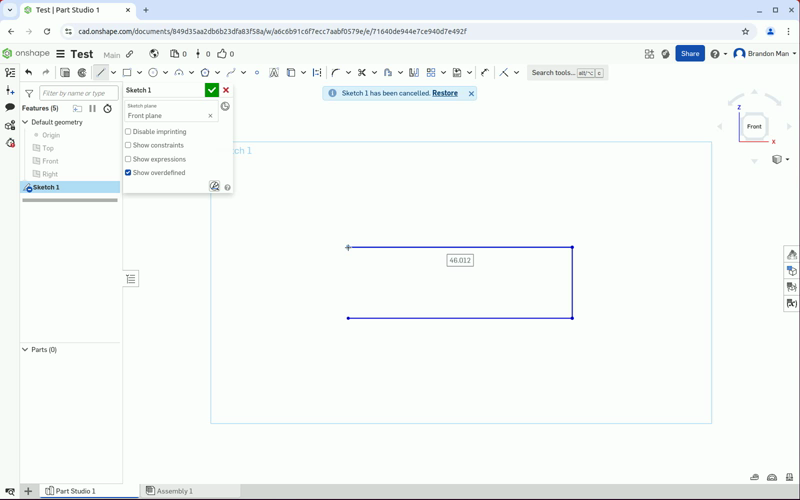
mouse_move(348, 318)
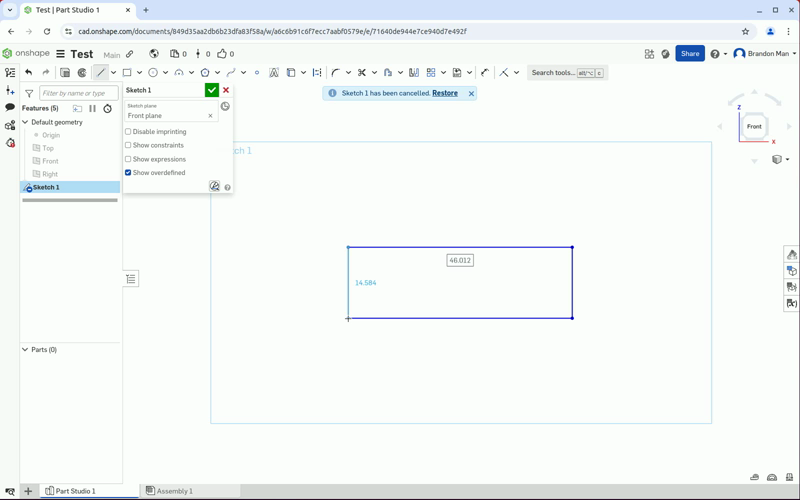
key_up(shift)
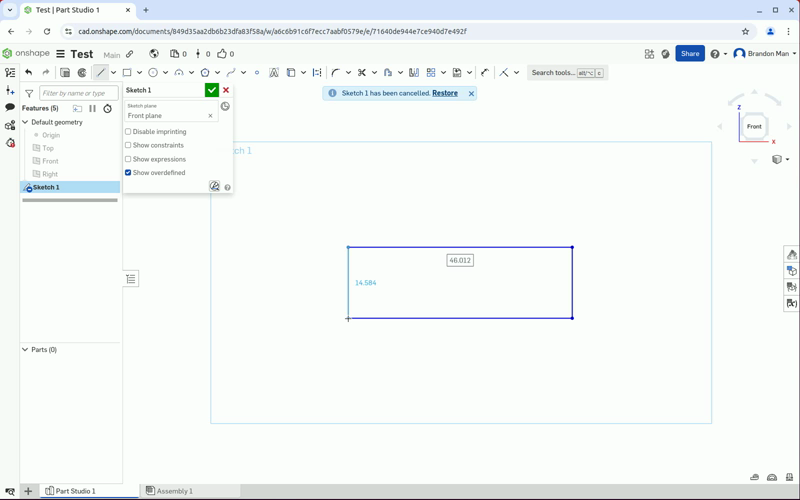
click(348, 318)
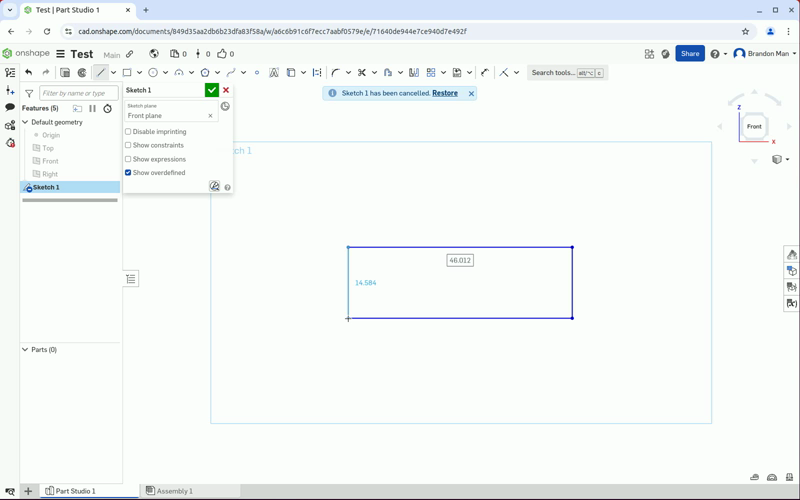
key(esc)
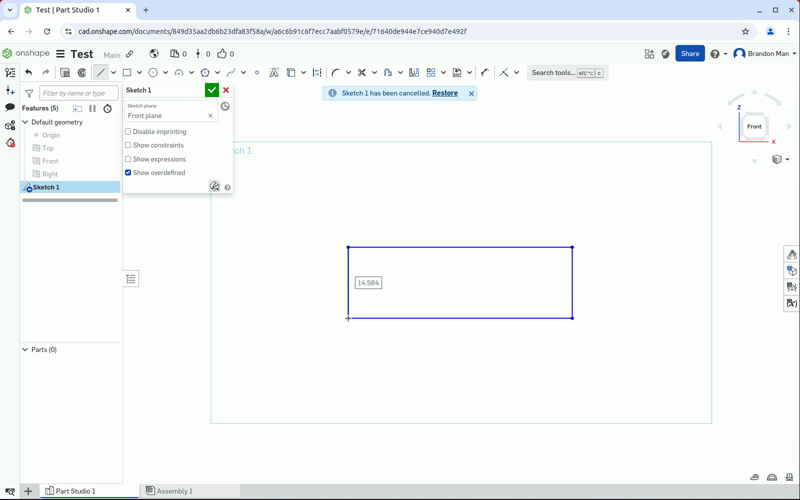
mouse_move(423, 306)
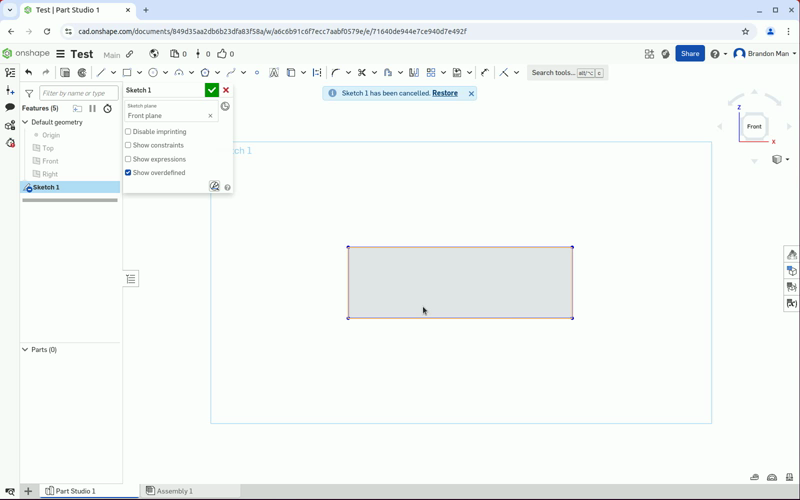
click(423, 306)
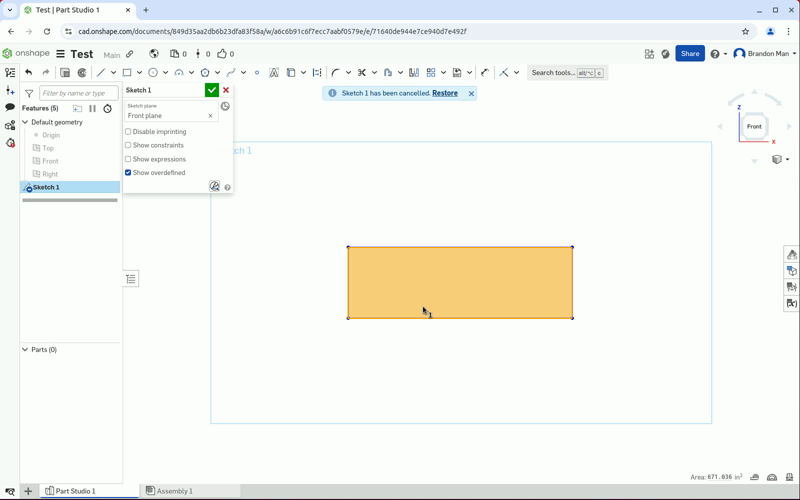
mouse_move(73, 352)
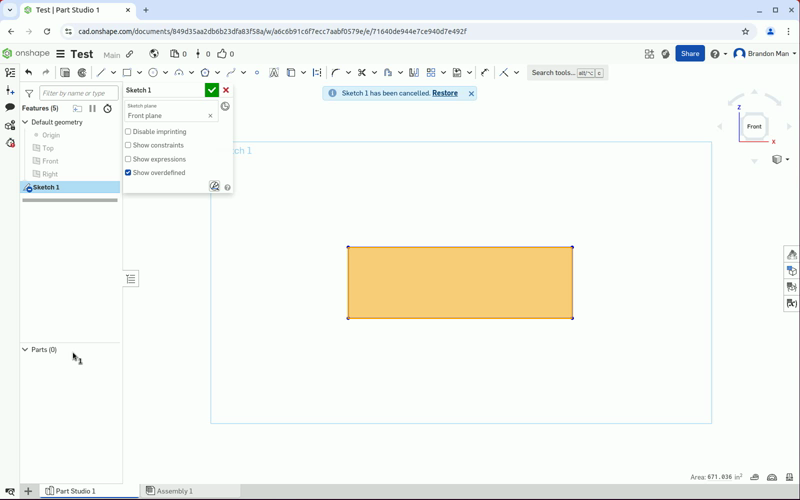
key(shift+y)
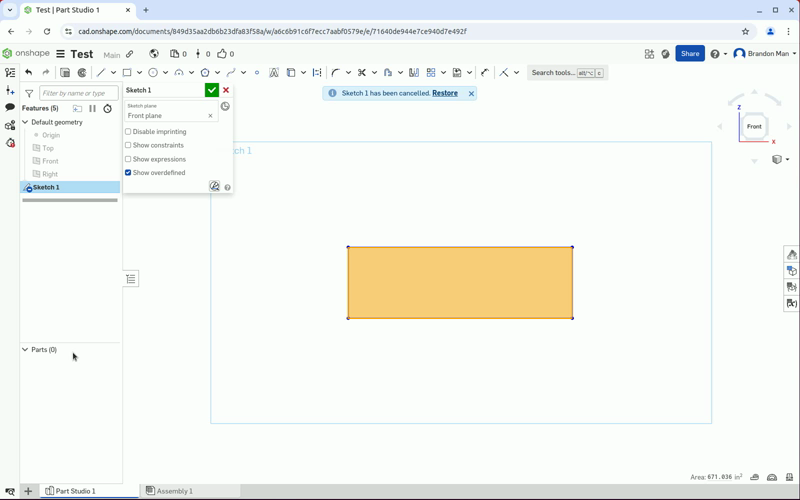
key(shift+e)
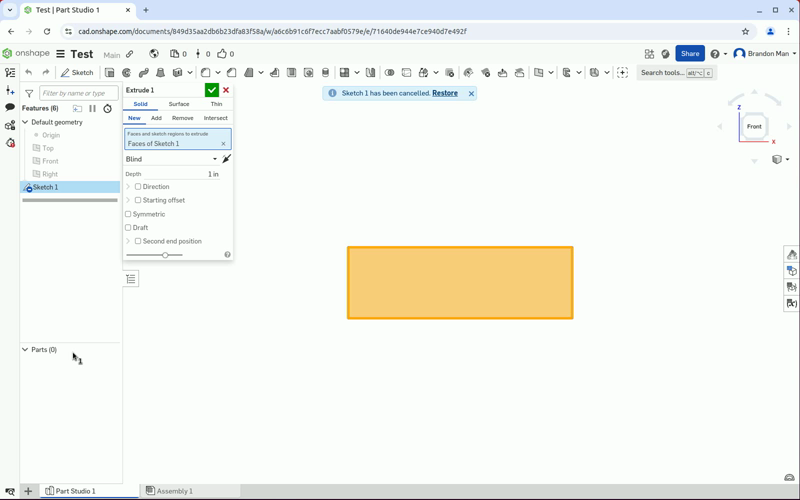
mouse_move(143, 106)
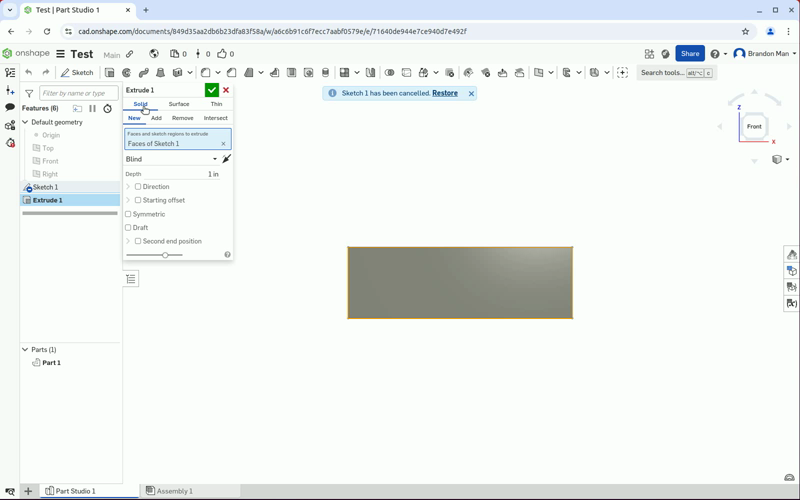
click(143, 106)
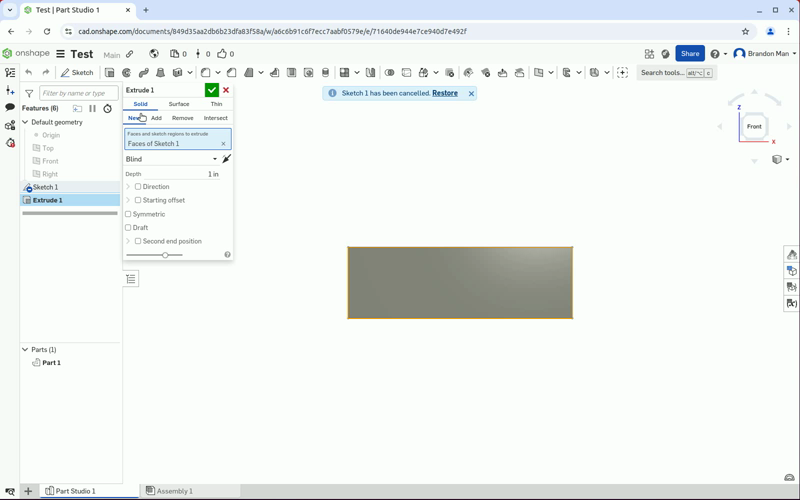
mouse_move(137, 120)
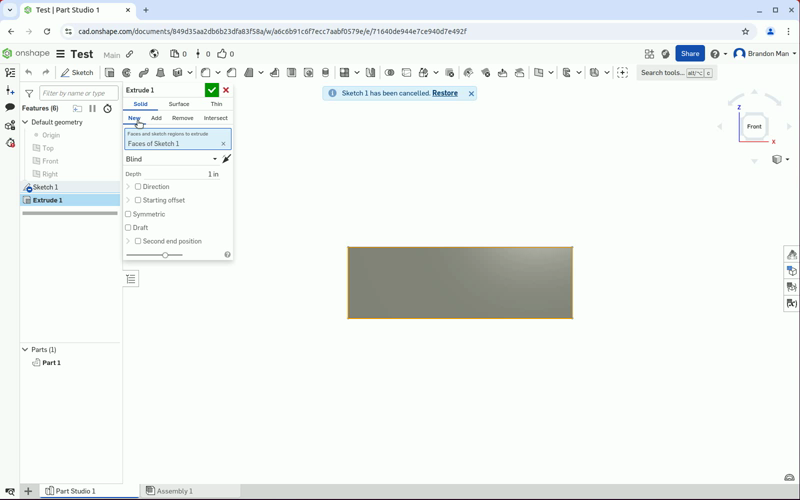
click(137, 120)
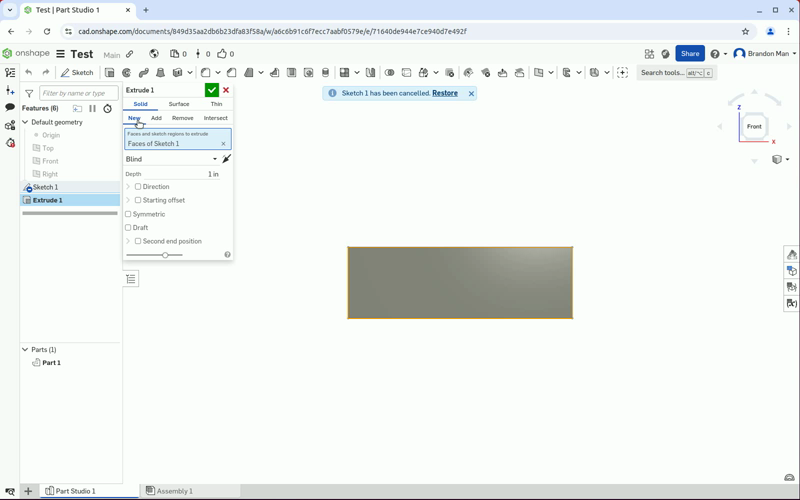
key(tab, 4)
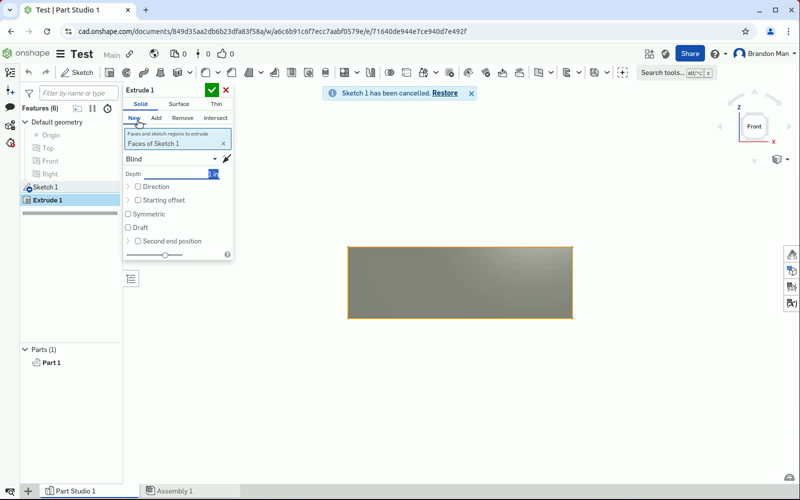
text(1.204)
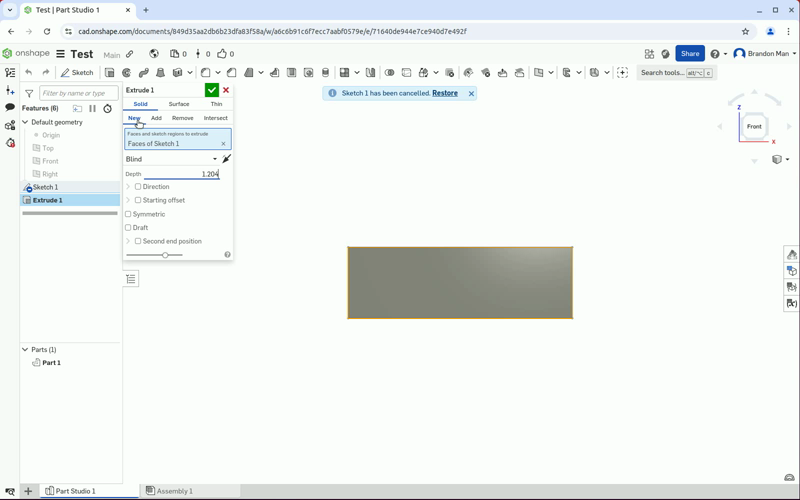
key(enter)
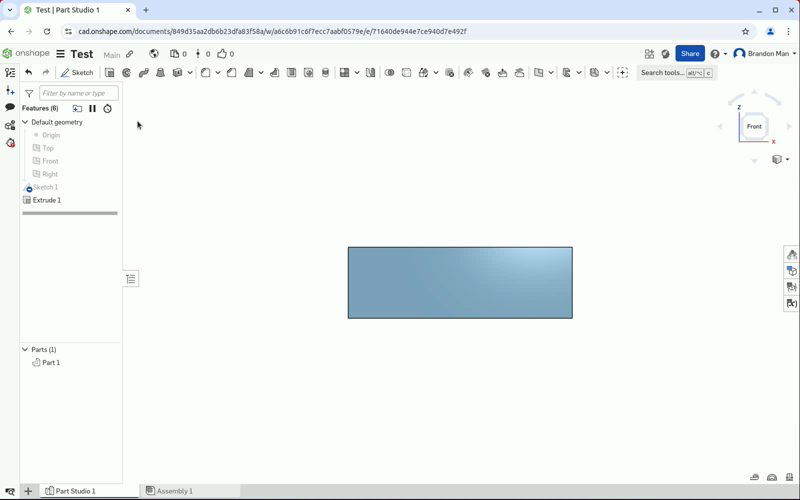
key(shift+h)
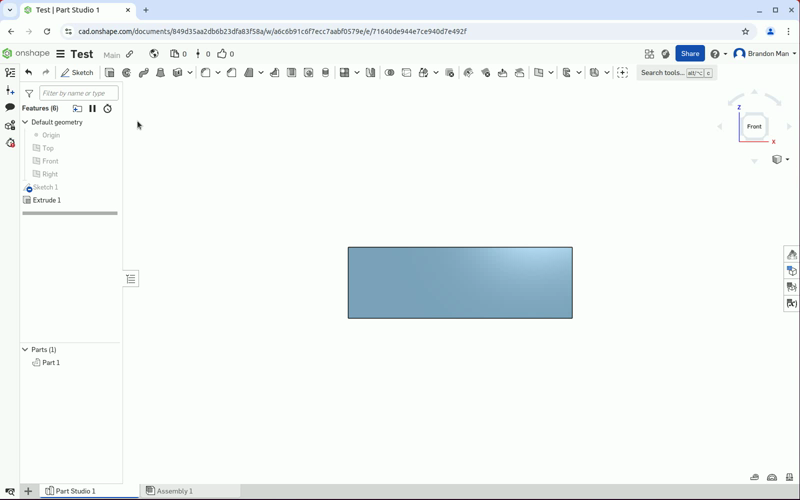
key(shift+h)
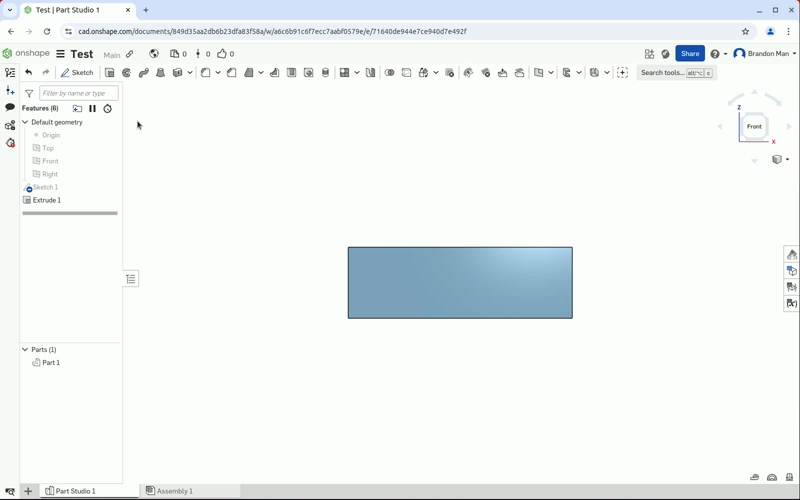
mouse_move(73, 189)
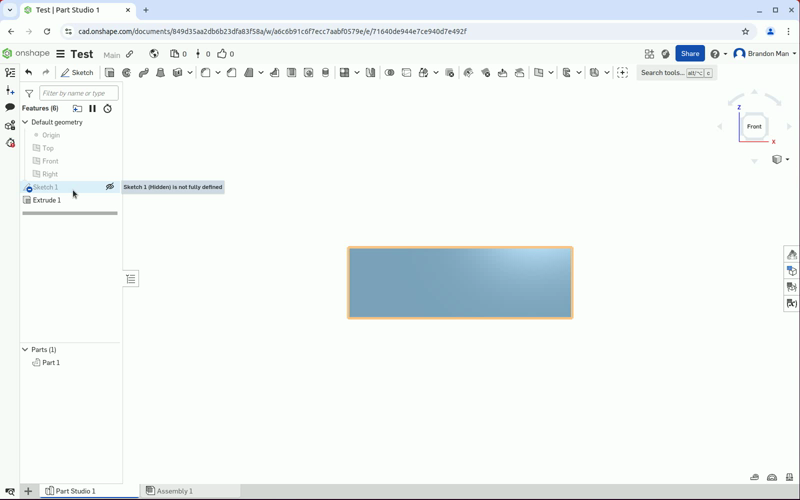
click(73, 189)
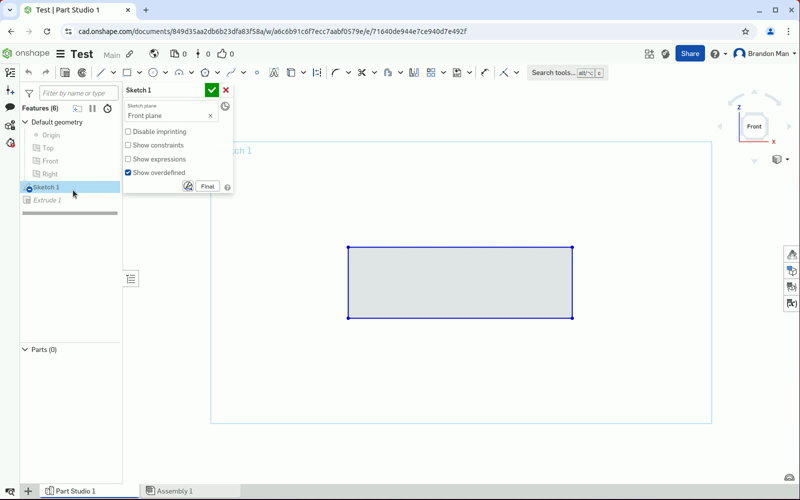
mouse_move(229, 92)
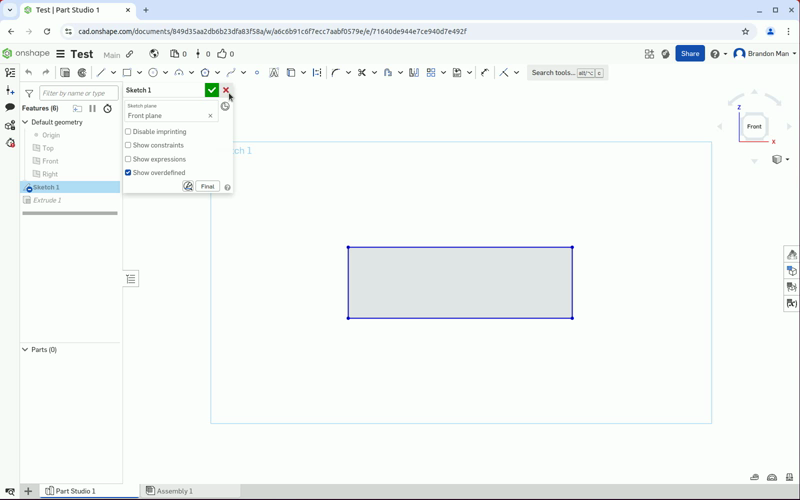
click(229, 92)
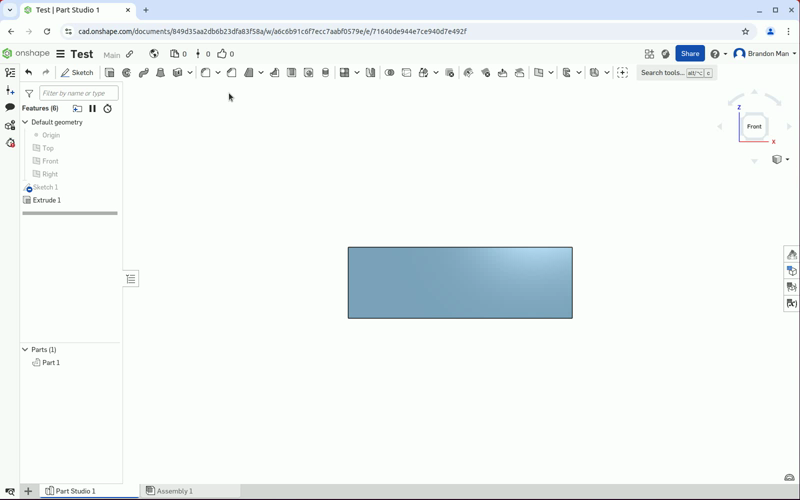
mouse_move(541, 75)
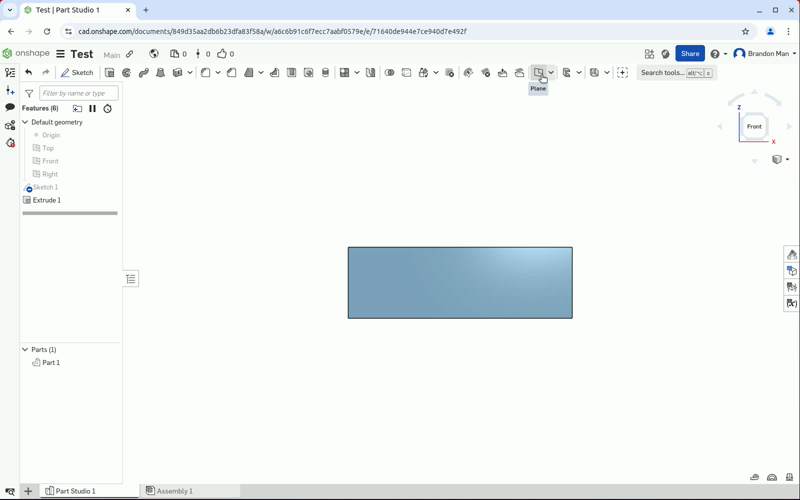
click(541, 75)
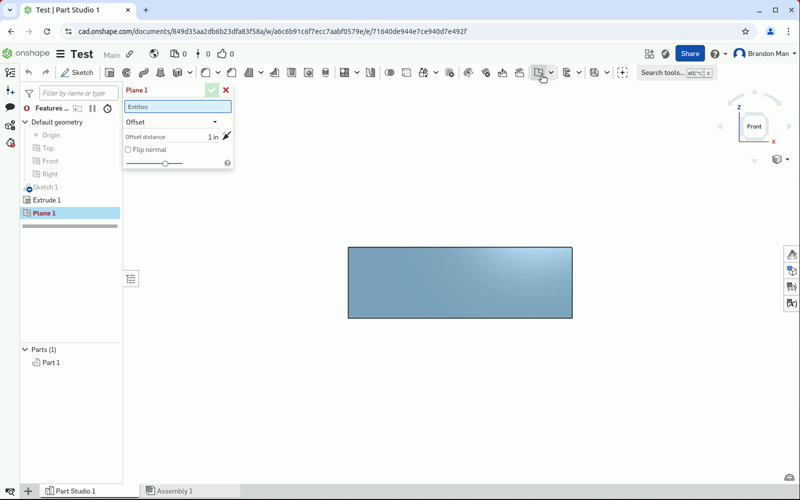
mouse_move(73, 163)
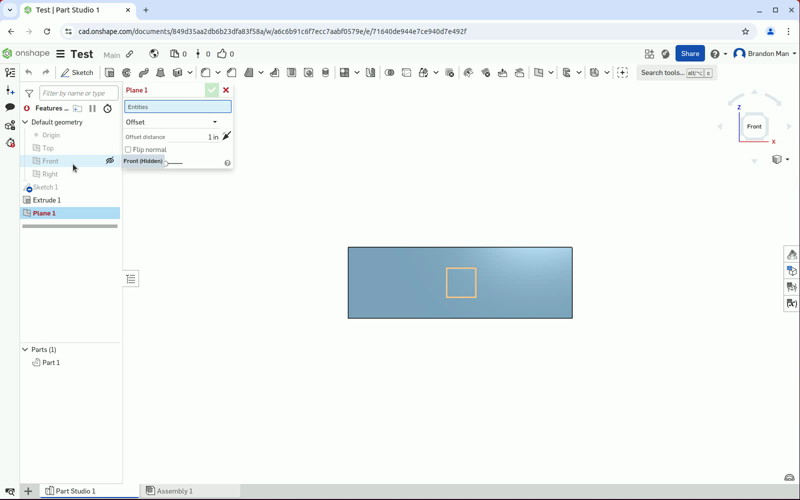
click(73, 163)
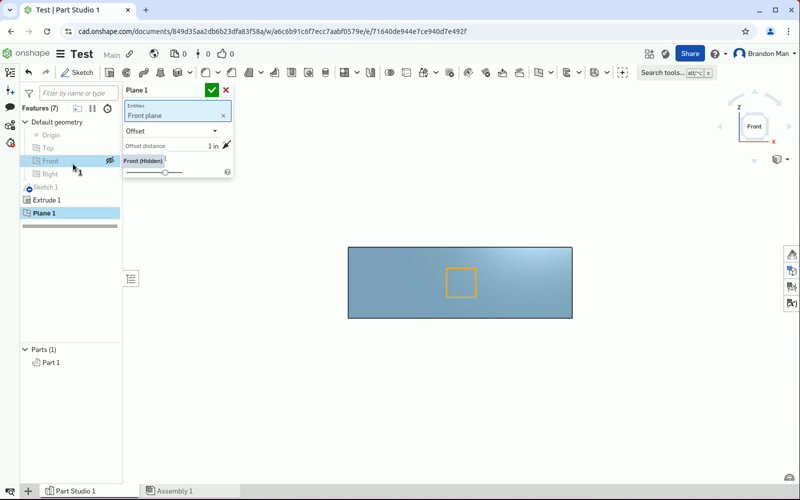
key(tab, 2)
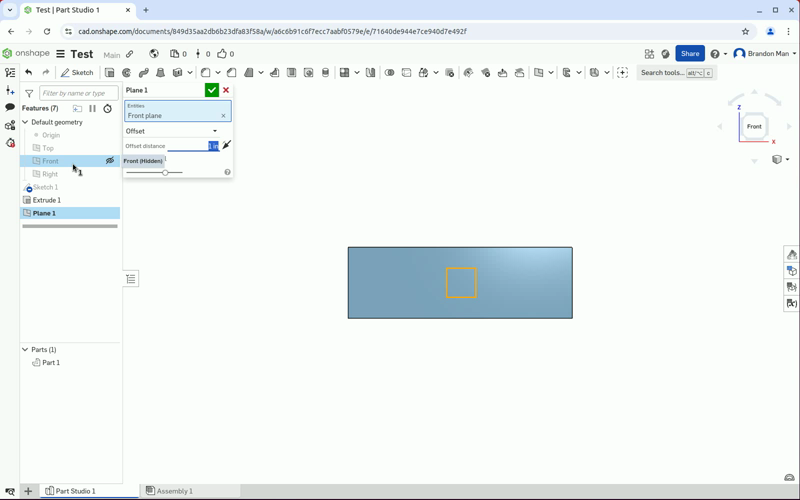
text(1.202)
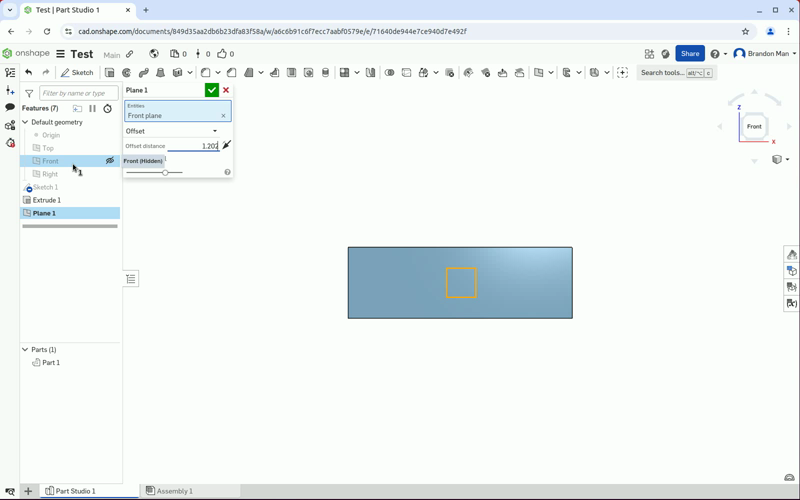
key(enter, 2)
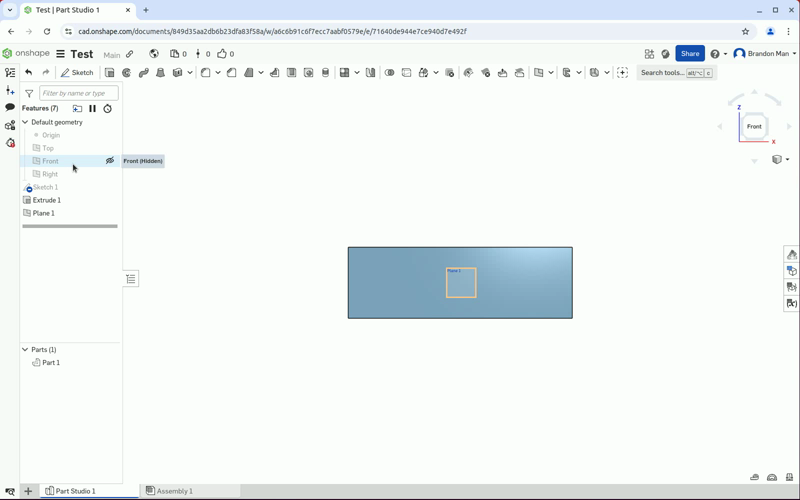
key(shift+s)
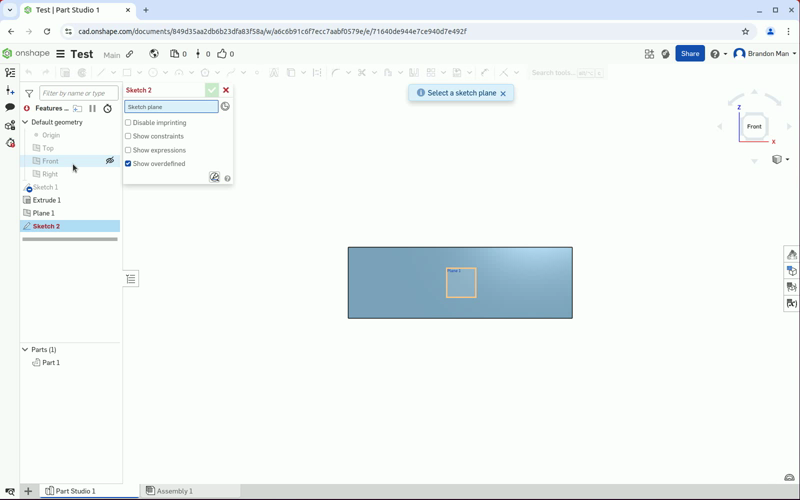
mouse_move(73, 215)
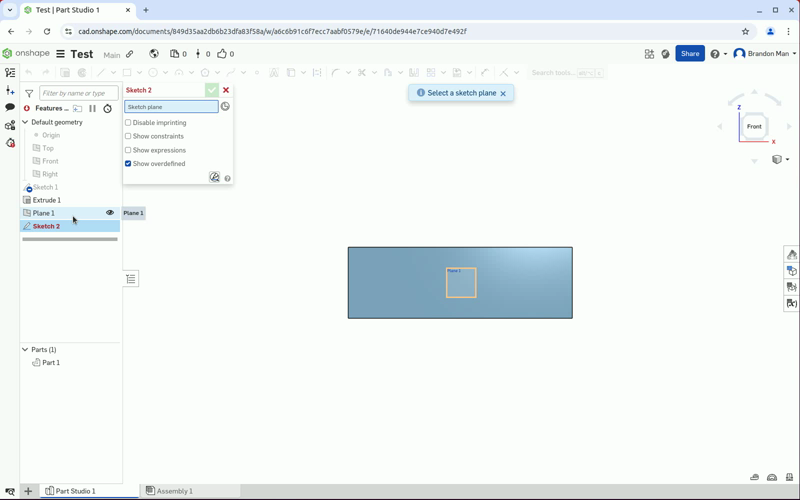
click(73, 215)
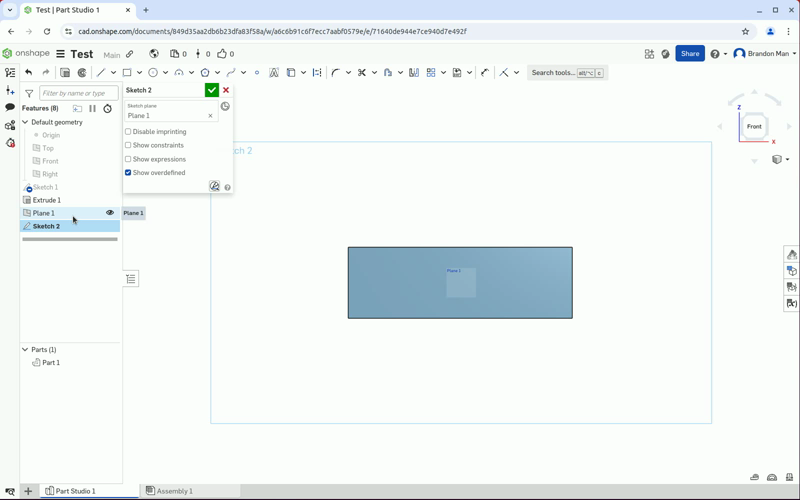
mouse_move(73, 352)
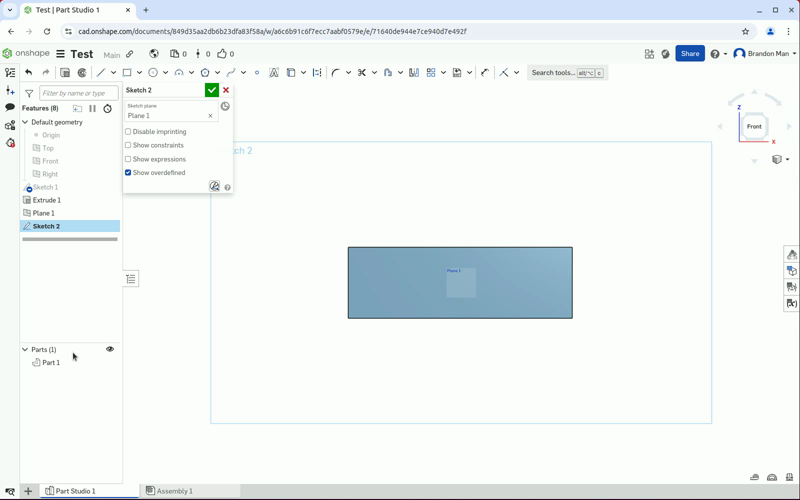
key(y)
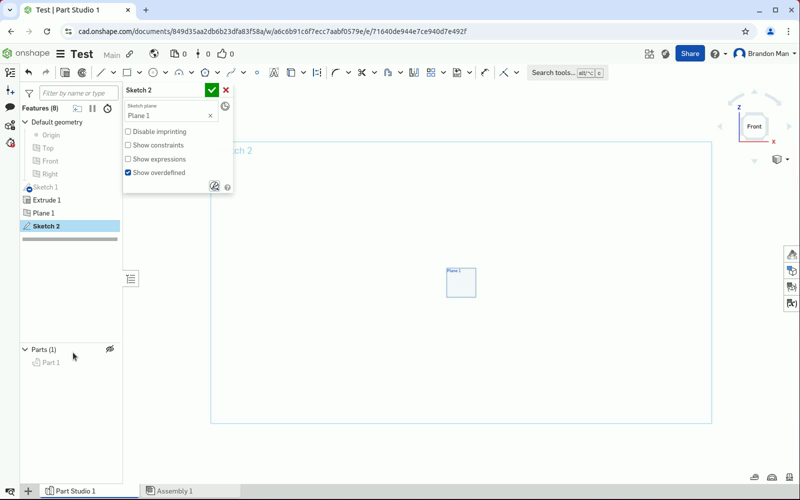
key(c)
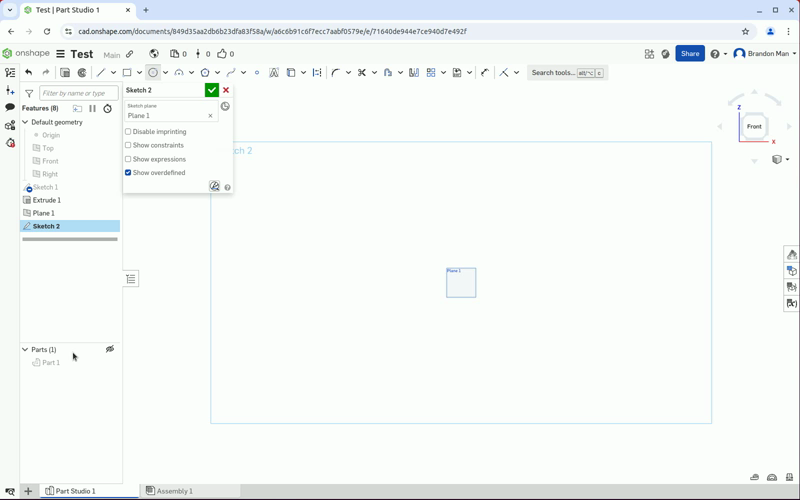
key_down(shift)
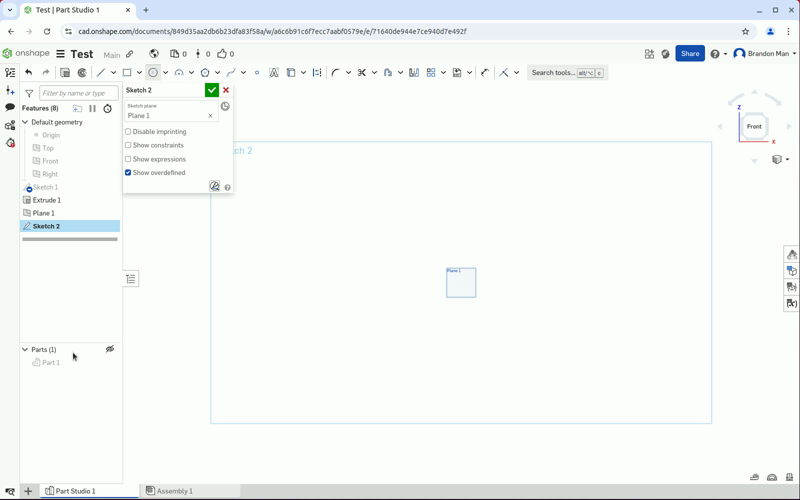
mouse_move(461, 260)
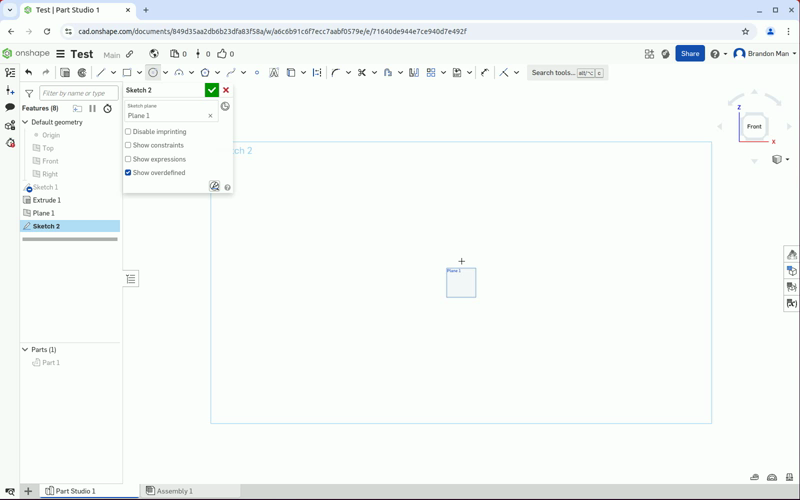
click(461, 260)
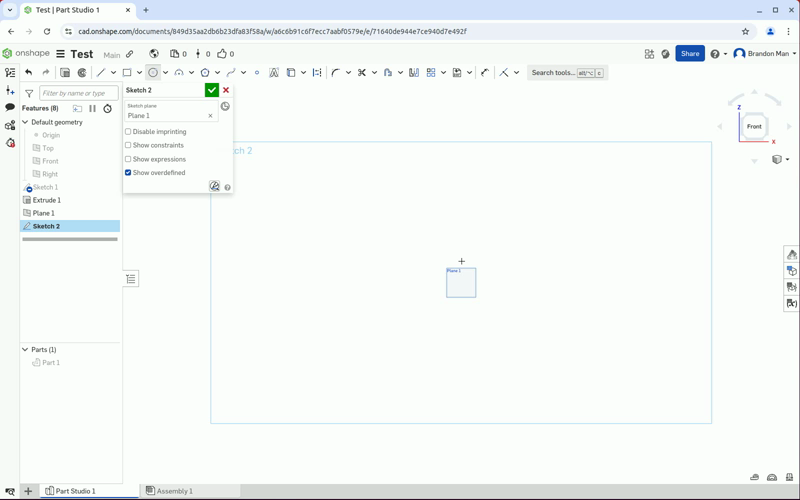
key_up(shift)
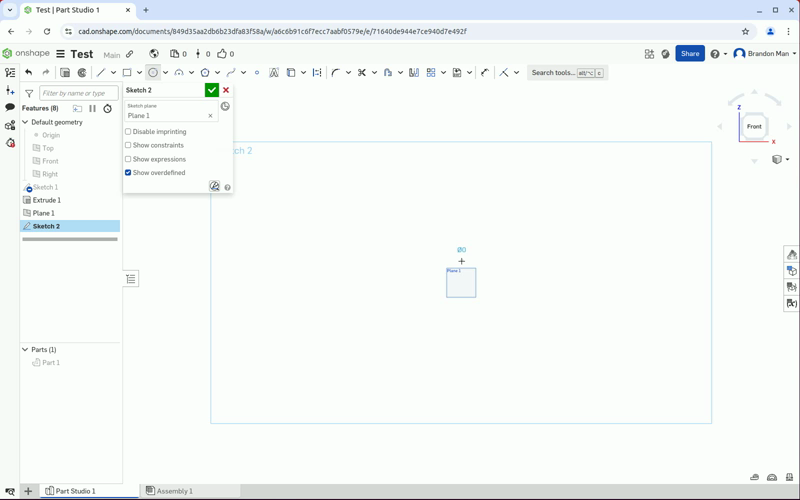
mouse_move(466, 260)
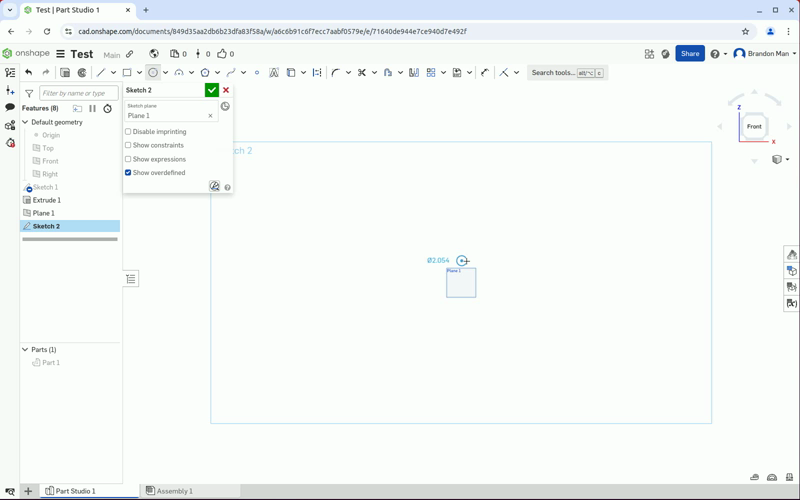
click(466, 260)
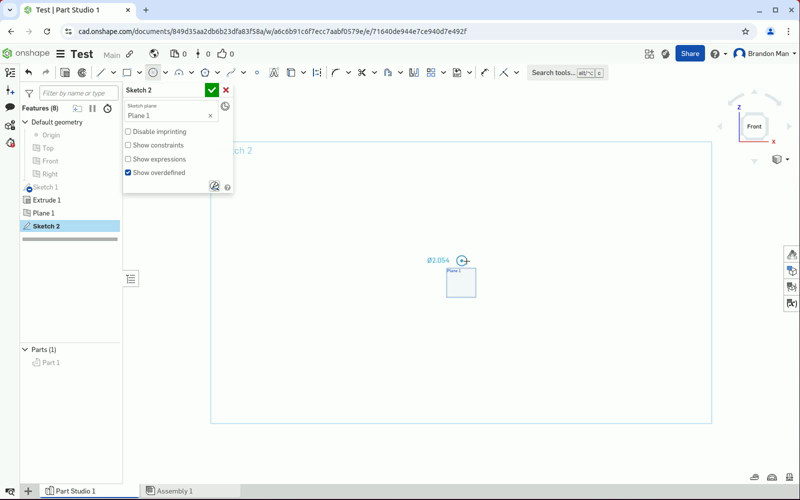
key(esc)
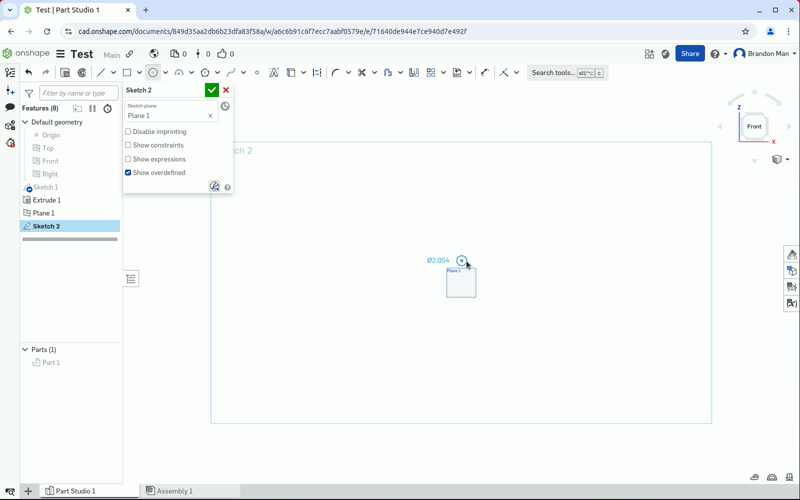
mouse_move(462, 256)
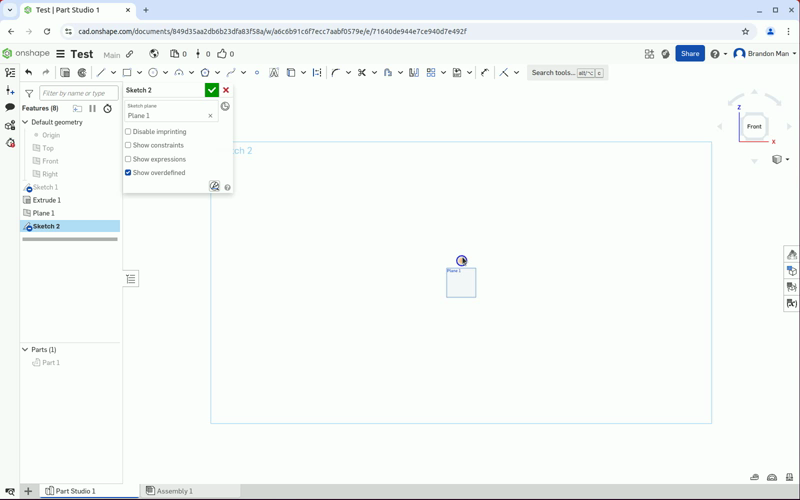
scroll(6)
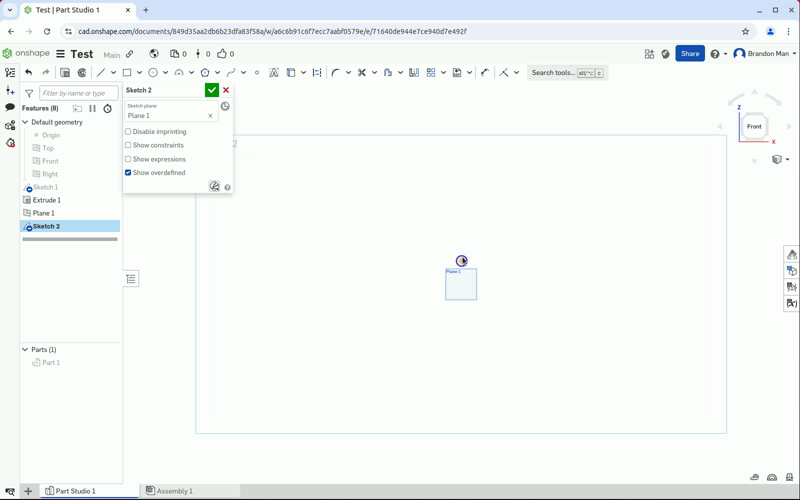
scroll(6)
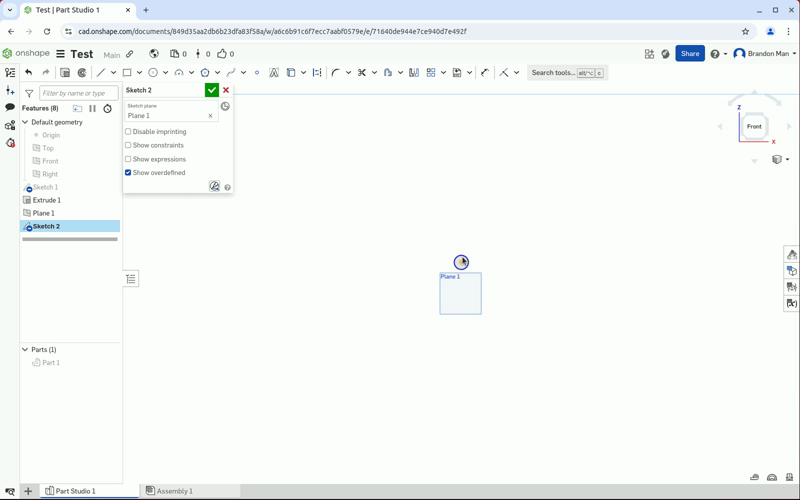
scroll(6)
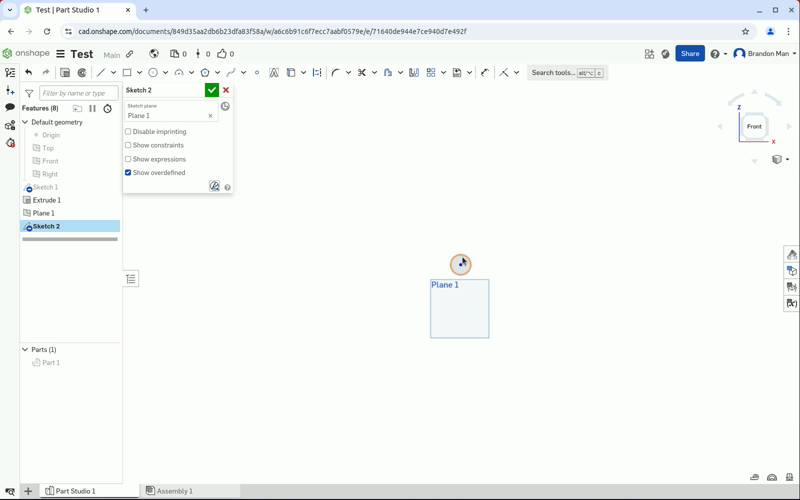
scroll(6)
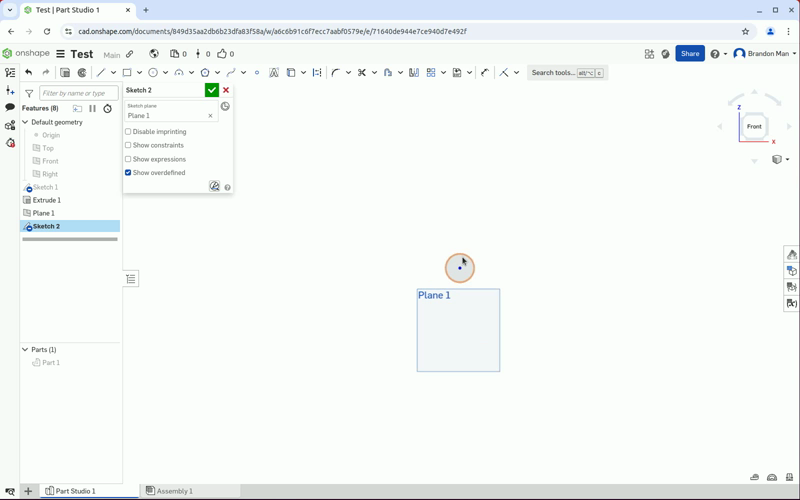
scroll(6)
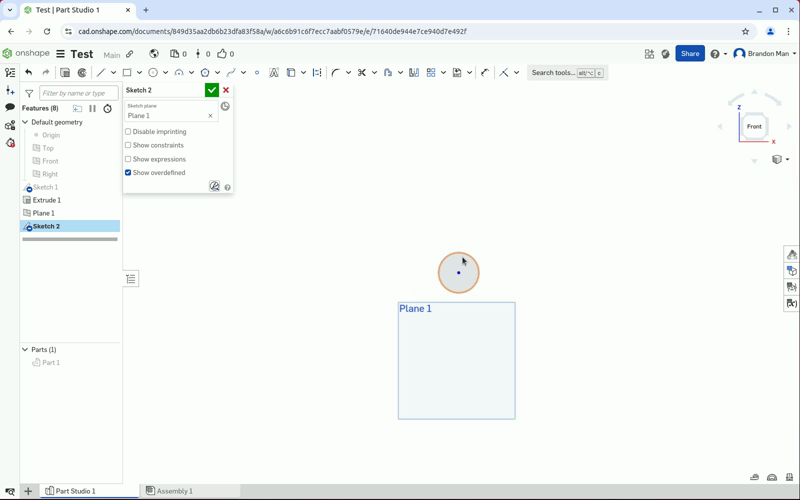
scroll(6)
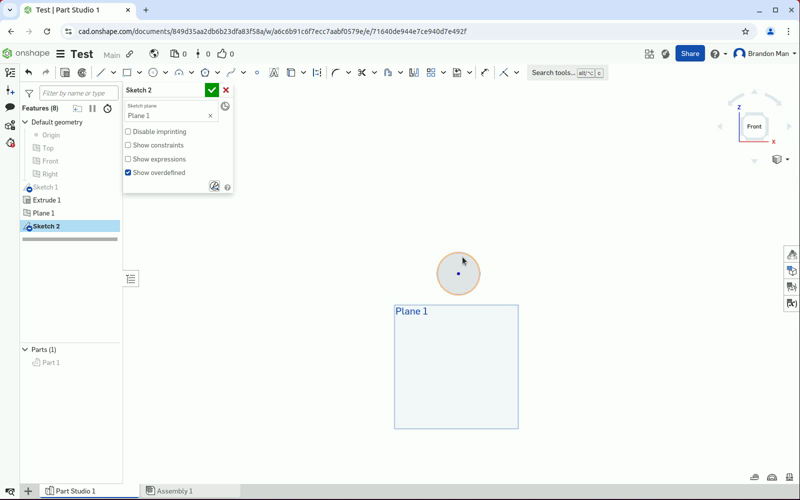
scroll(6)
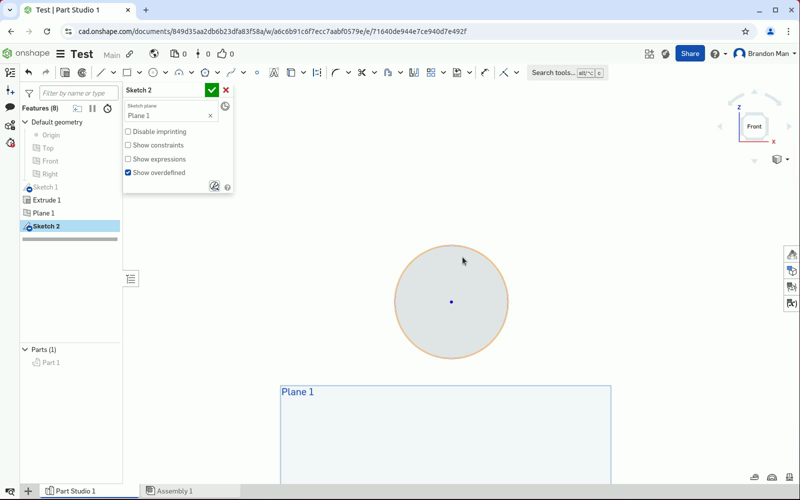
click(462, 256)
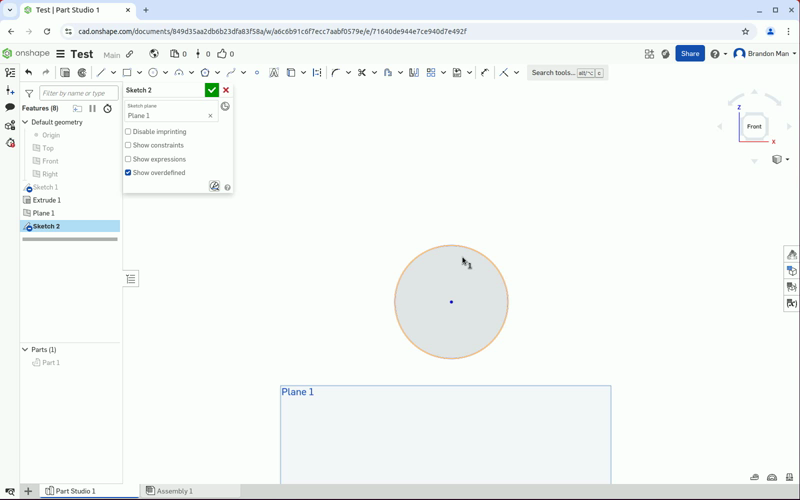
scroll(-6)
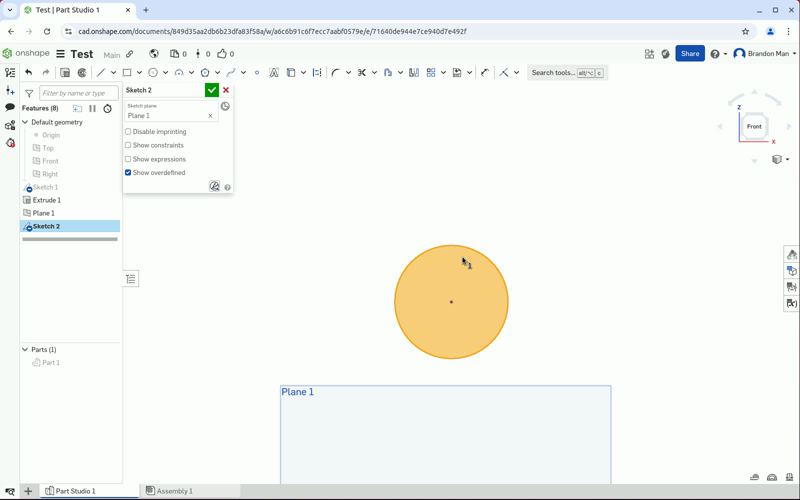
scroll(-6)
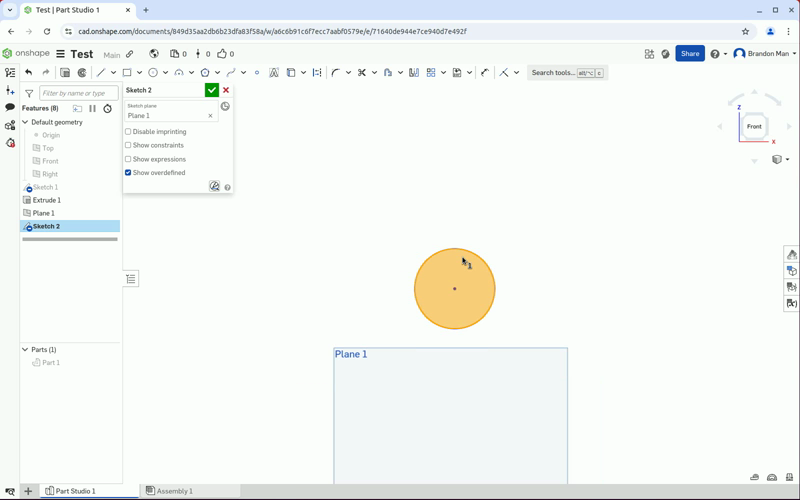
scroll(-6)
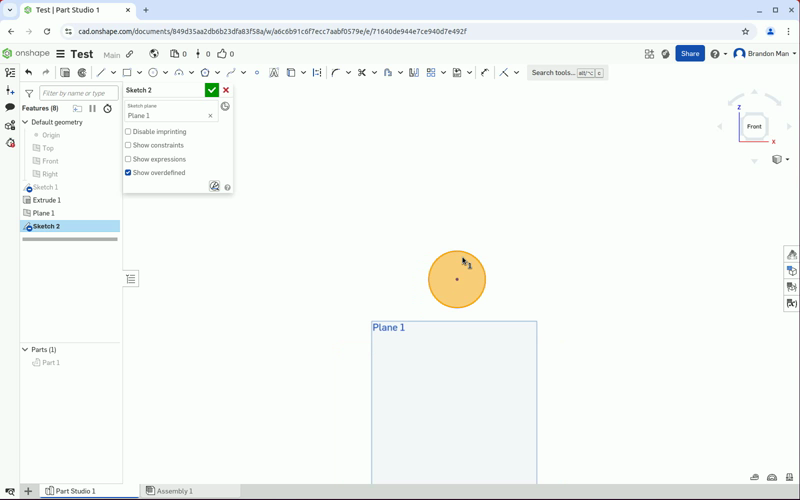
scroll(-6)
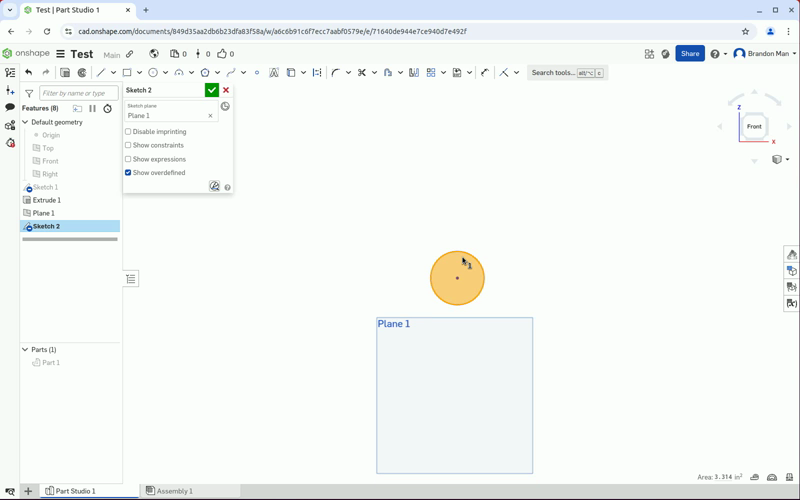
scroll(-6)
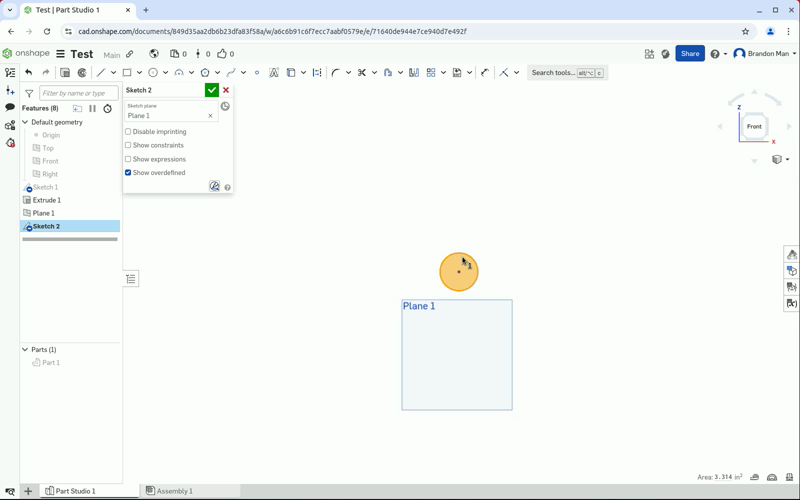
scroll(-6)
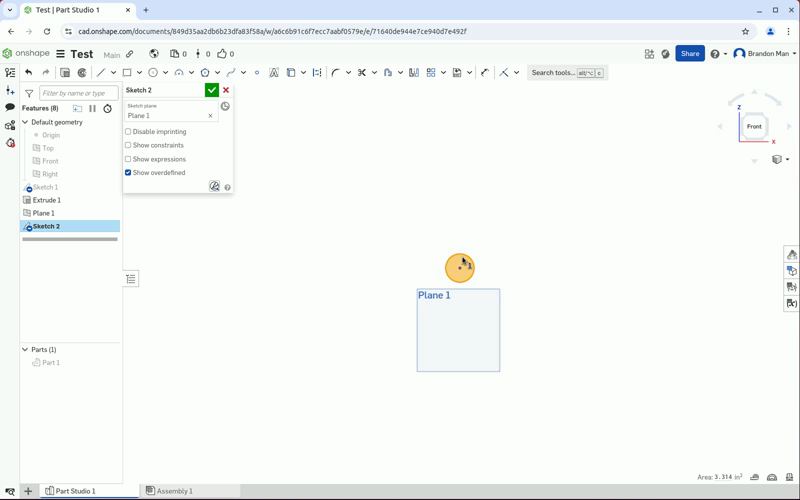
scroll(-6)
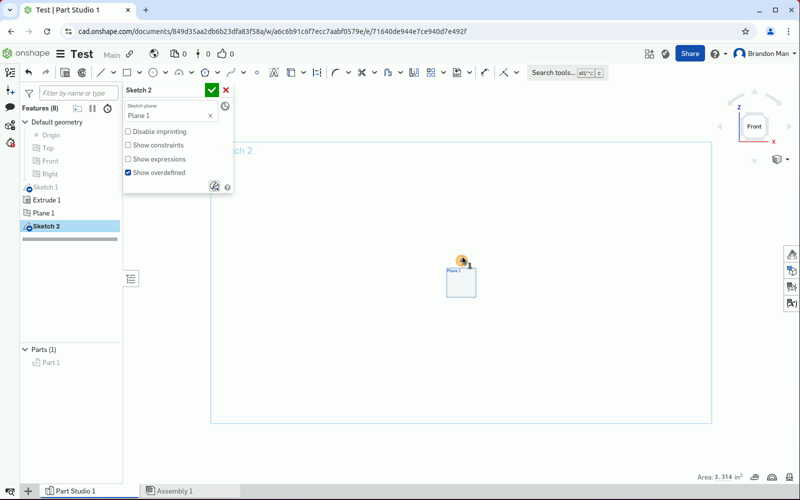
mouse_move(73, 352)
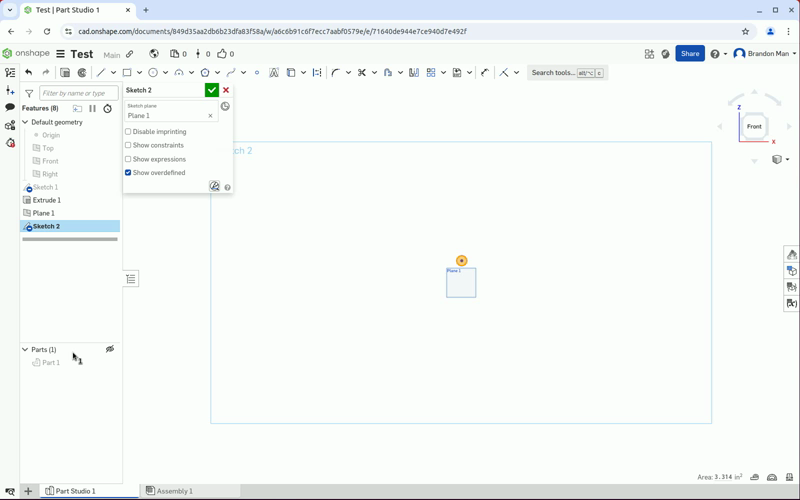
key(shift+y)
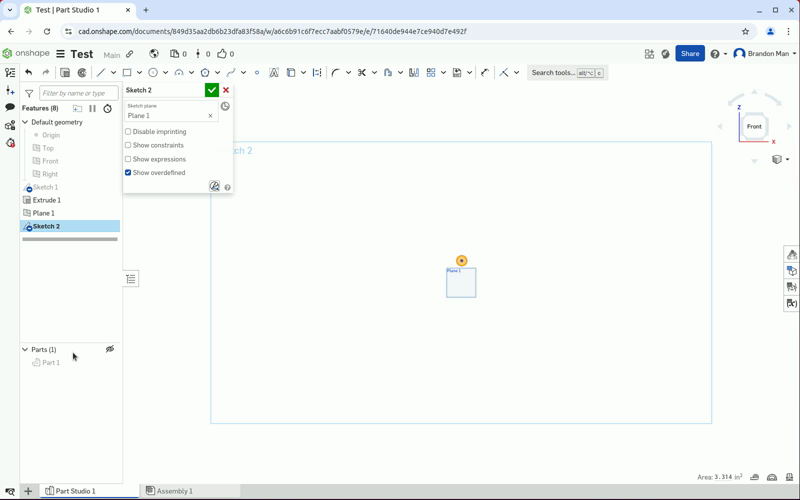
key(shift+e)
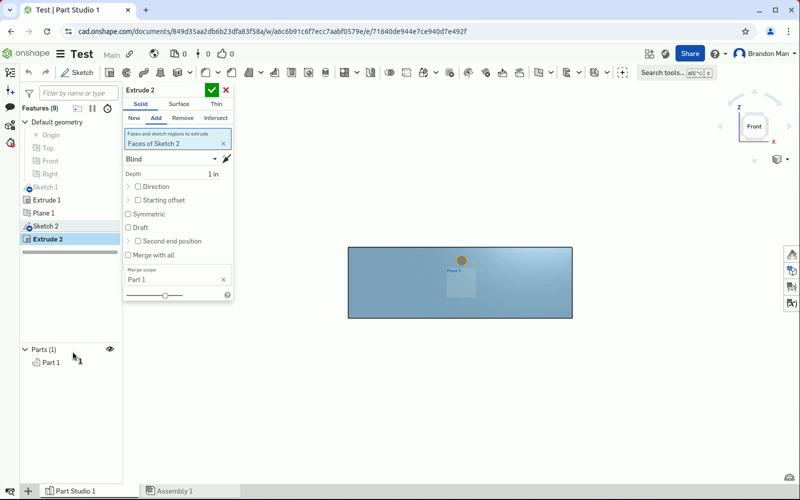
mouse_move(143, 106)
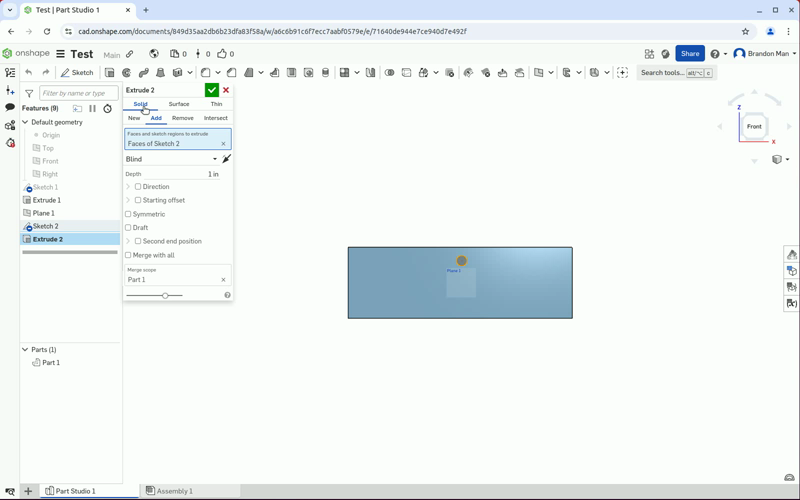
click(143, 106)
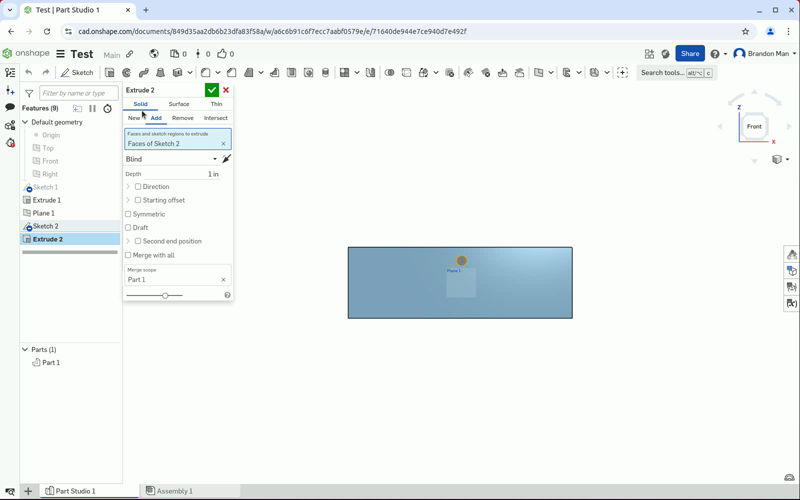
mouse_move(137, 120)
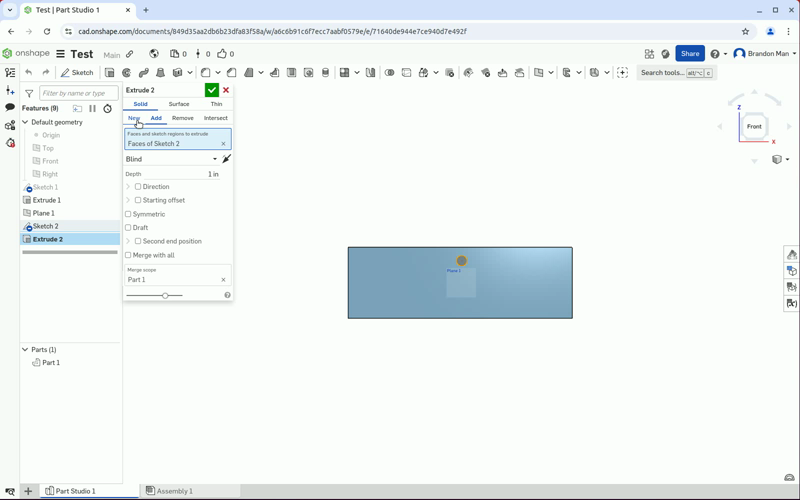
click(137, 120)
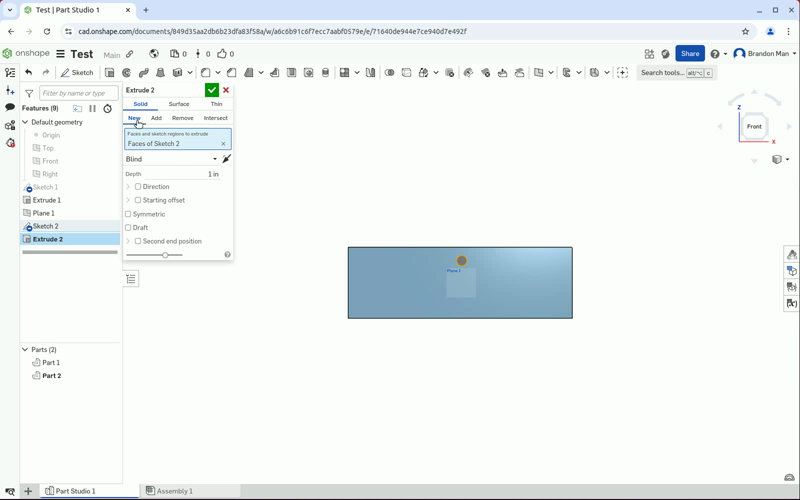
key(tab, 4)
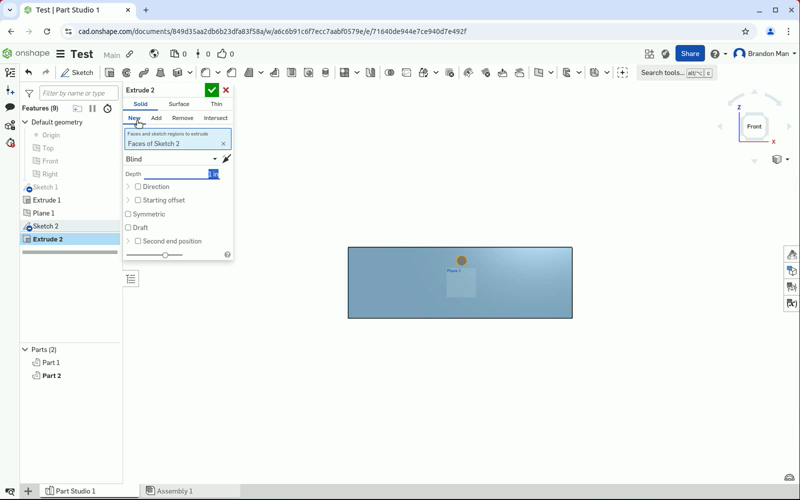
text(0.241)
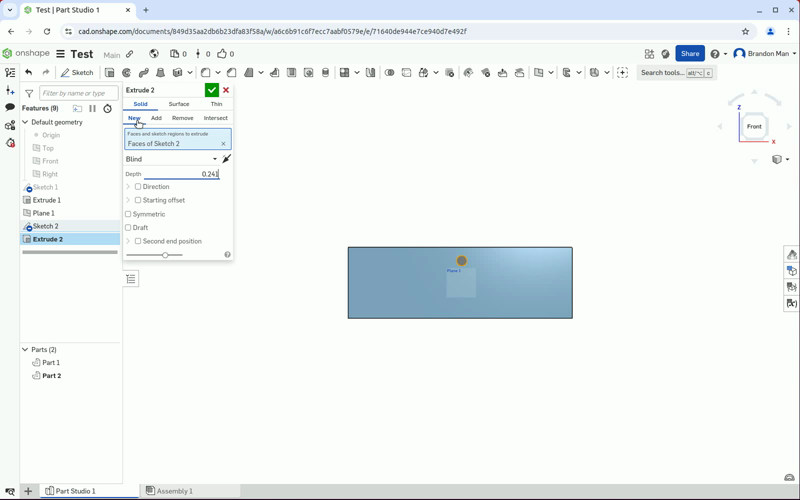
key(enter)
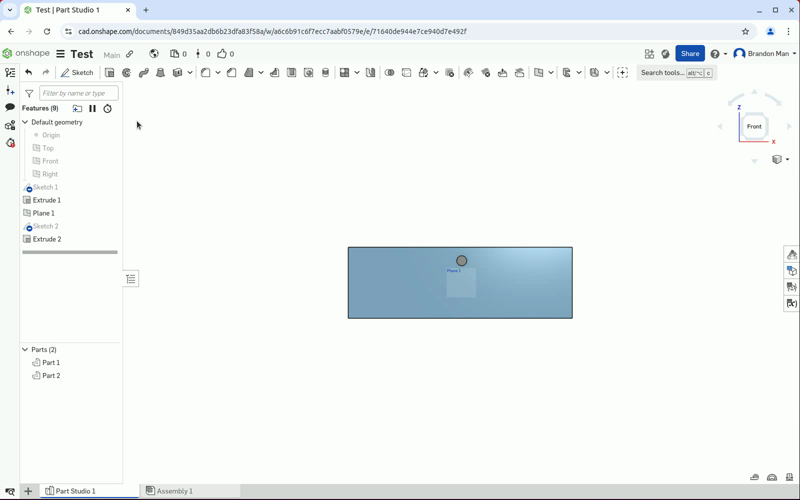
key(shift+h)
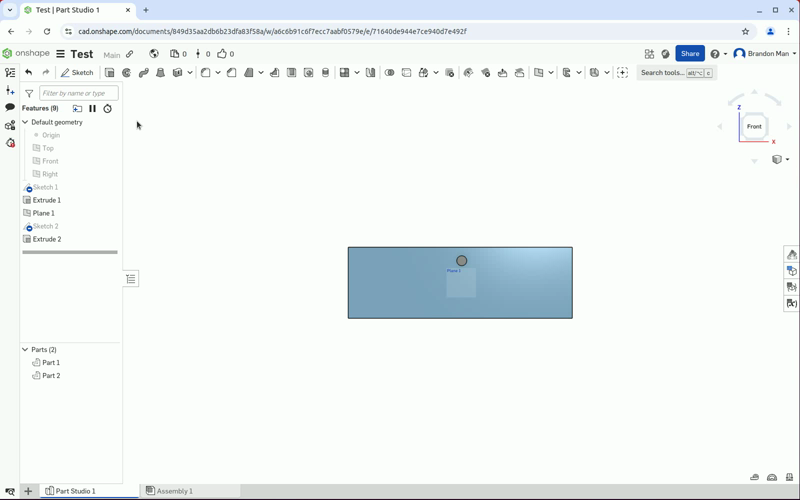
key(shift+h)
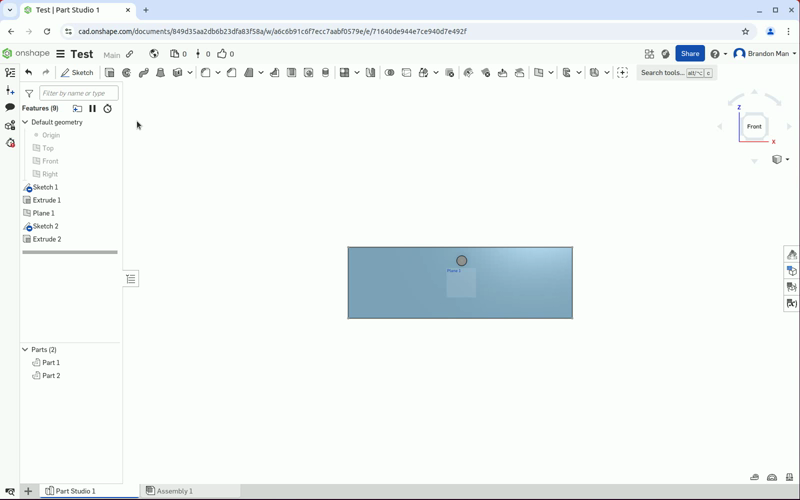
key(shift+7)
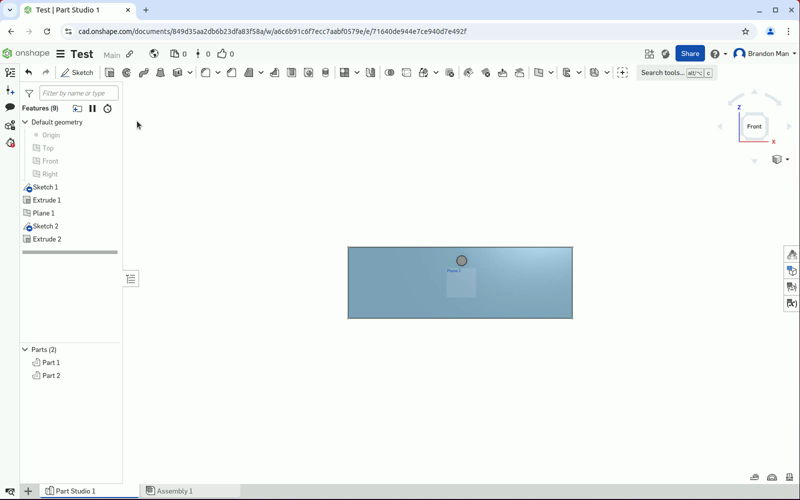
key(left, 2)
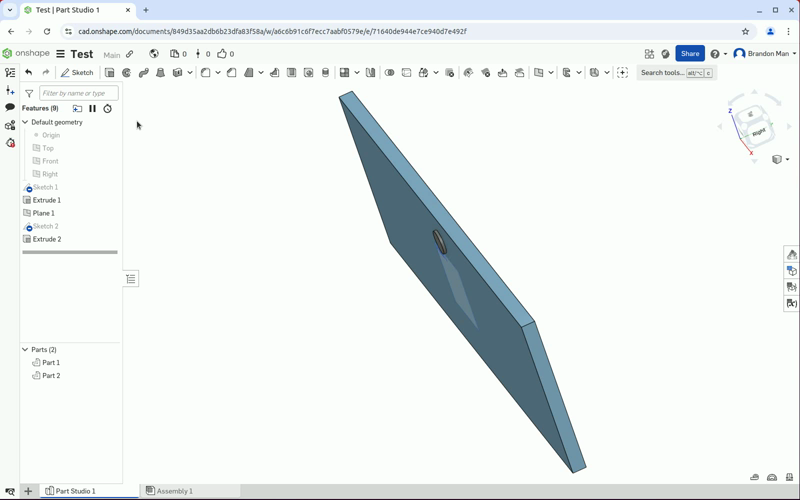
key(down, 2)
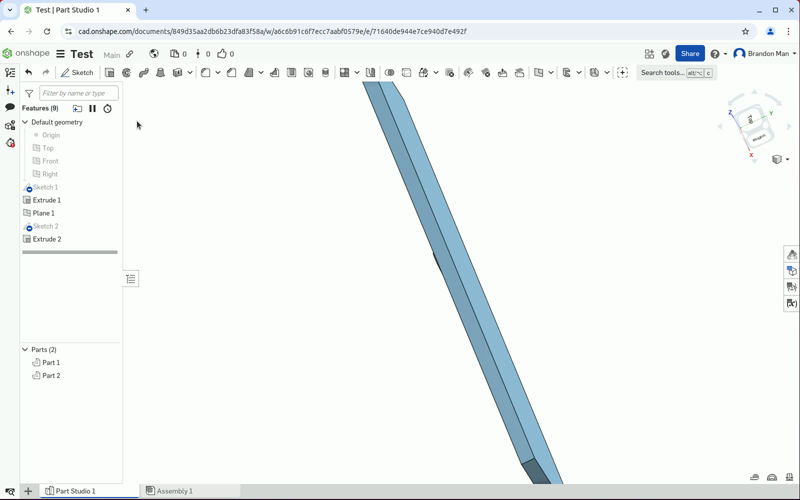
key(up, 2)
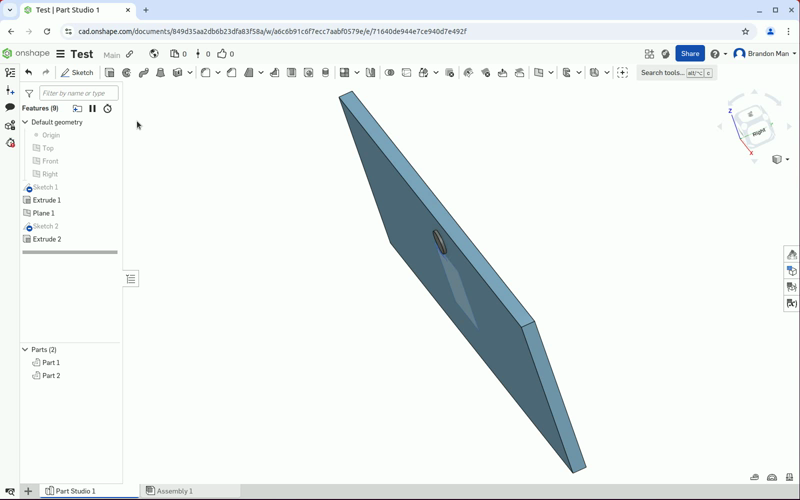
key(right, 2)
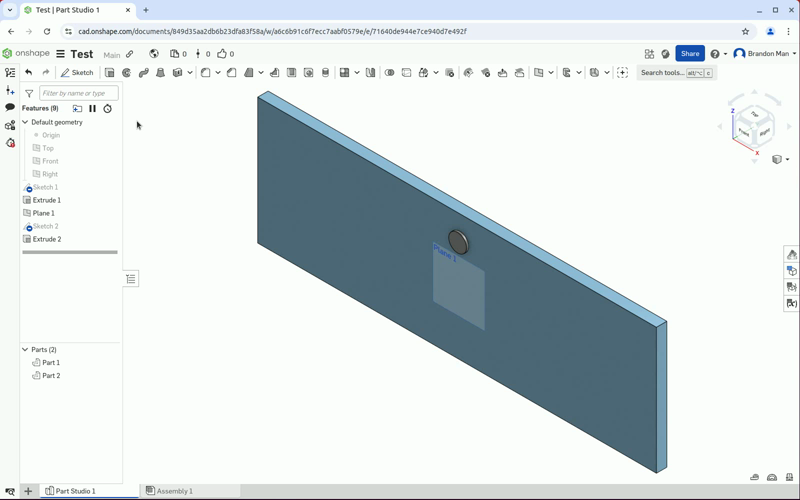
mouse_move(73, 189)
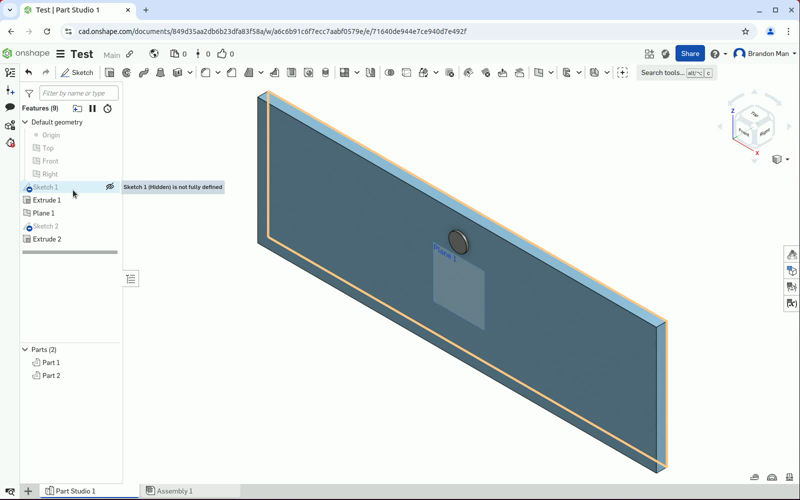
click(73, 189)